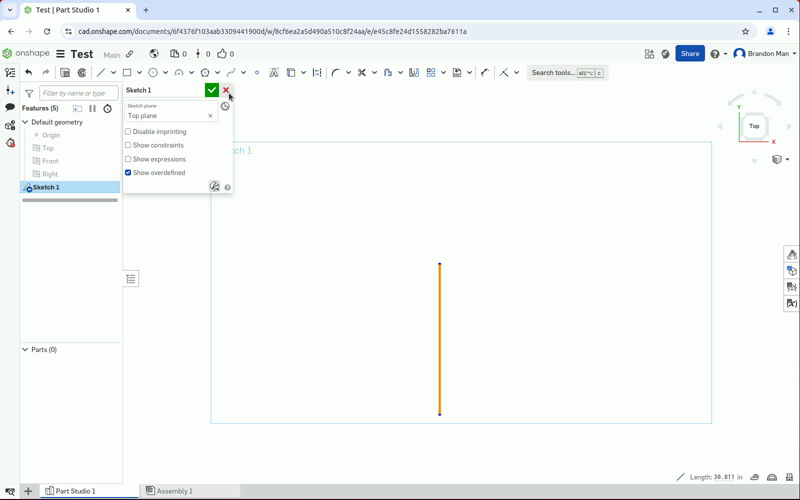
key(shift+h)
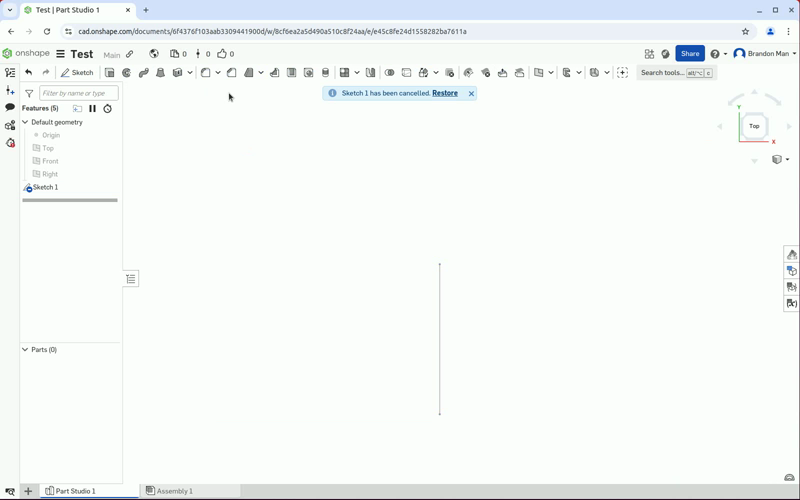
key(shift+s)
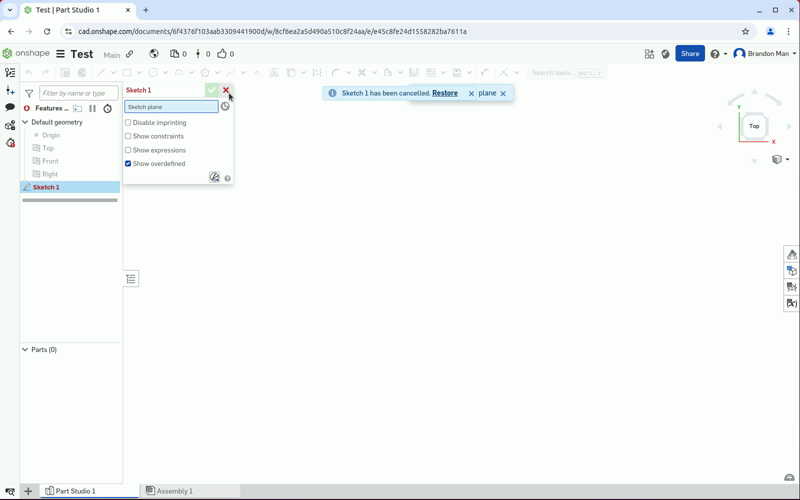
mouse_move(73, 150)
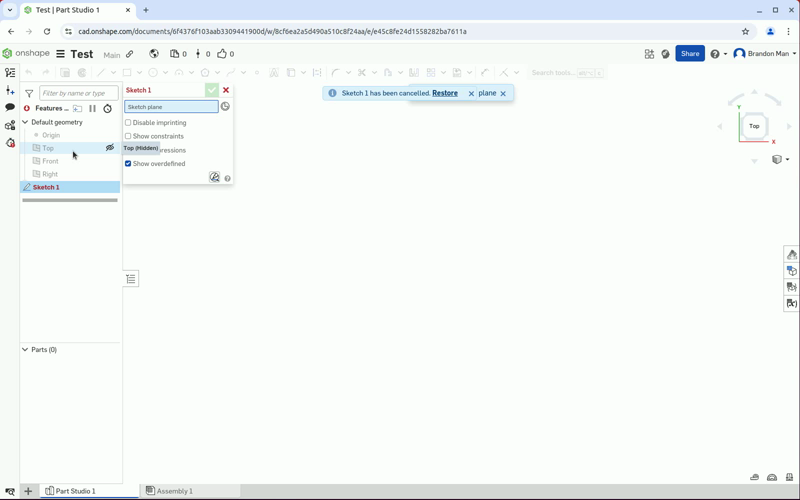
click(73, 150)
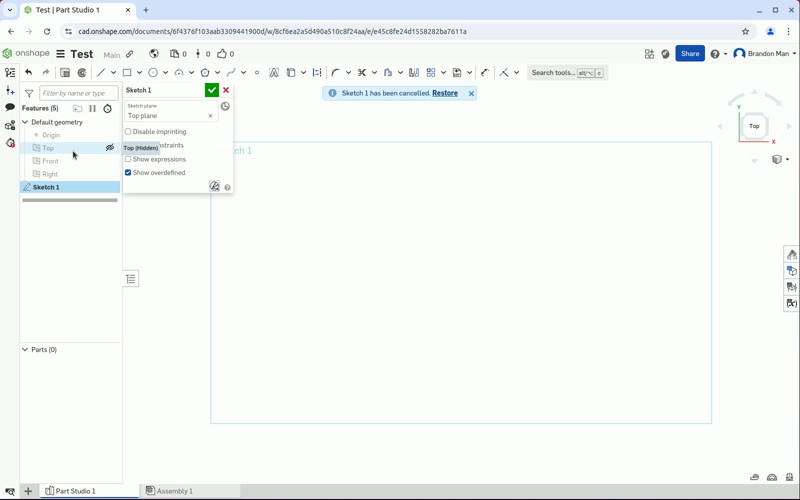
mouse_move(73, 352)
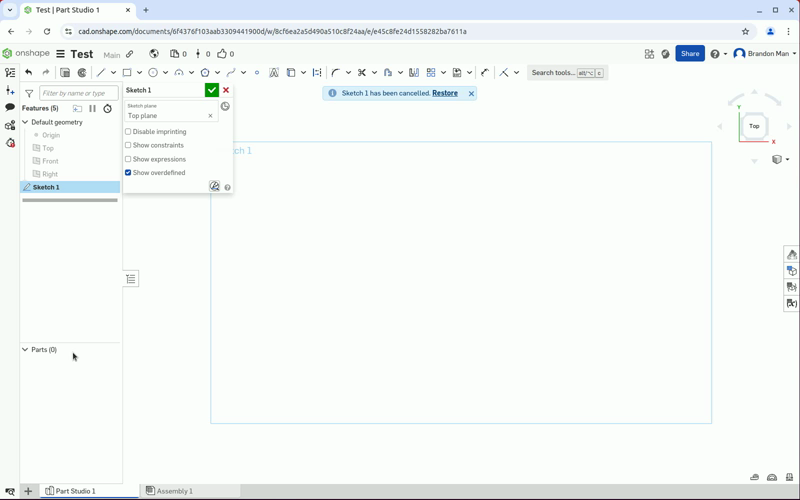
key(y)
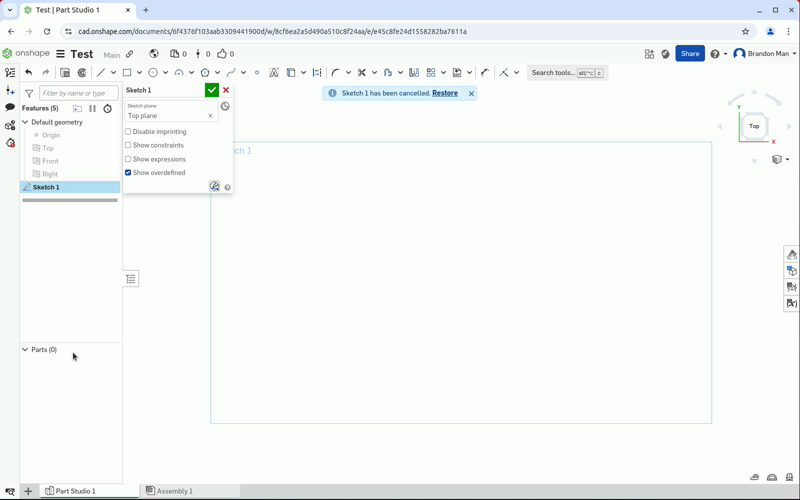
key(l)
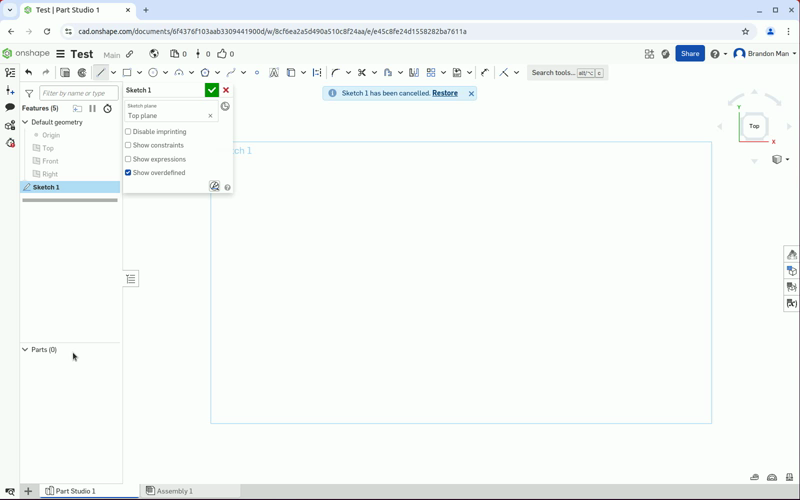
key_down(shift)
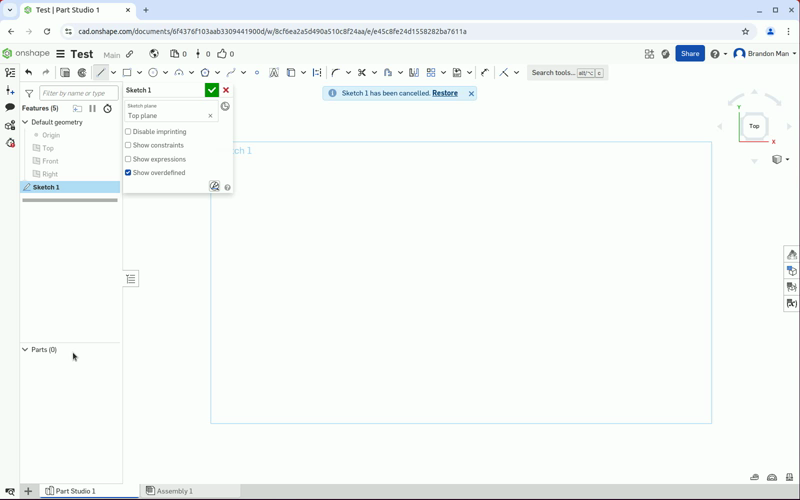
mouse_move(460, 282)
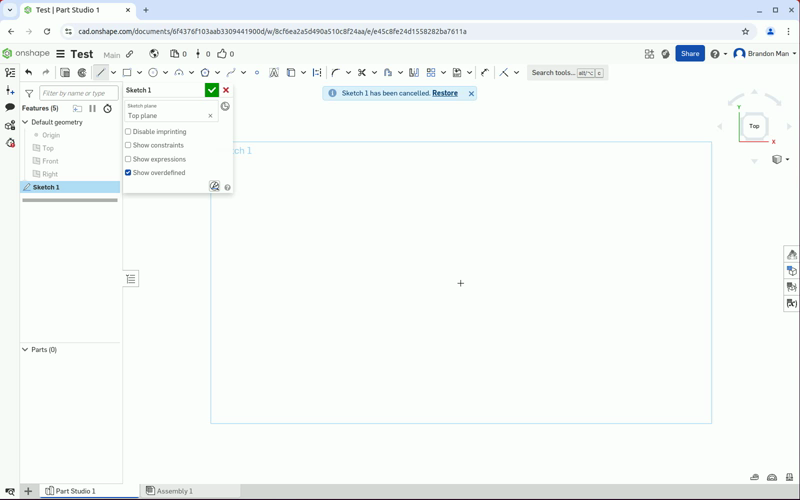
click(460, 282)
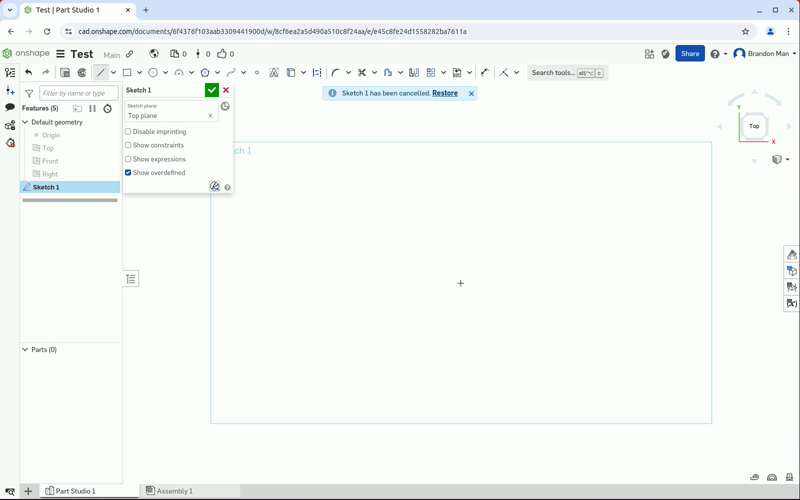
key_up(shift)
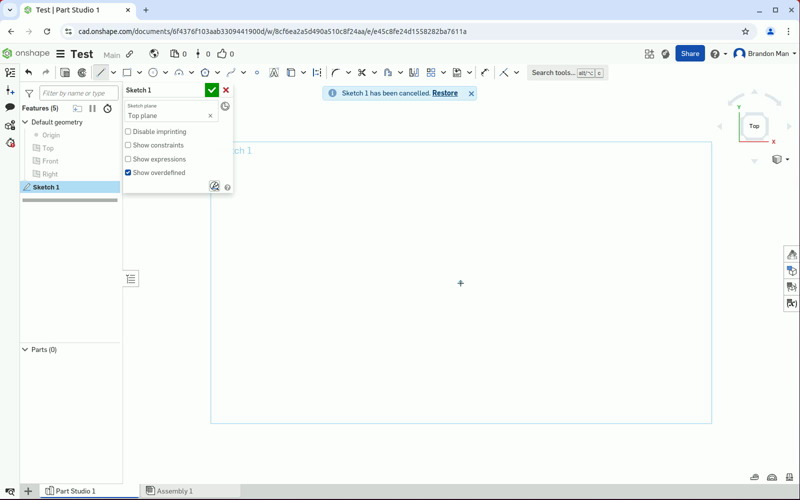
key_down(shift)
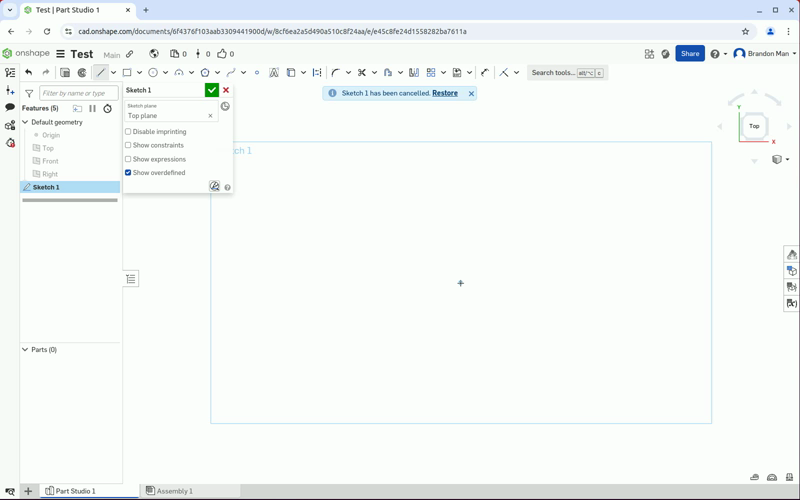
mouse_move(559, 282)
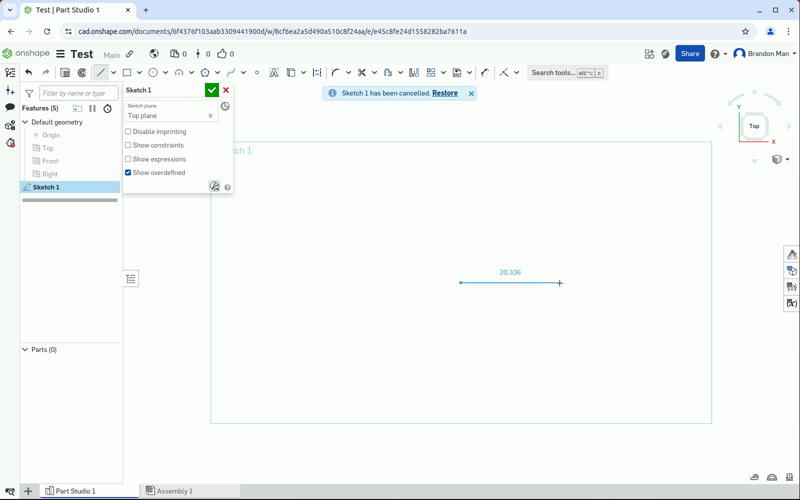
click(559, 282)
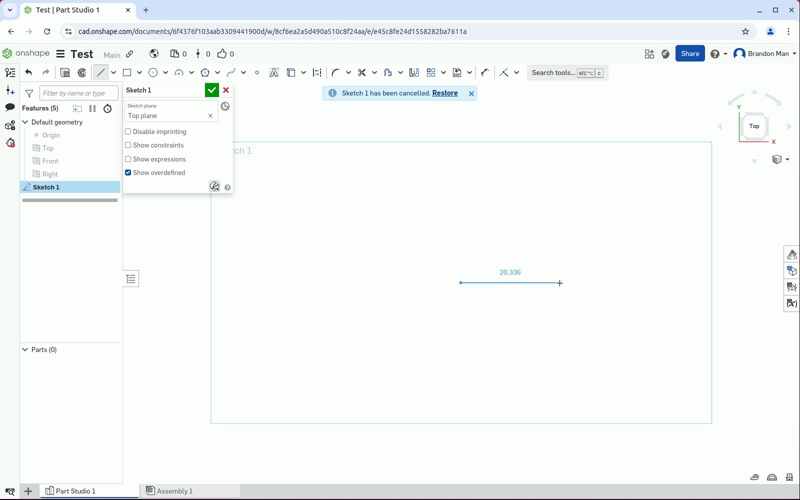
key_up(shift)
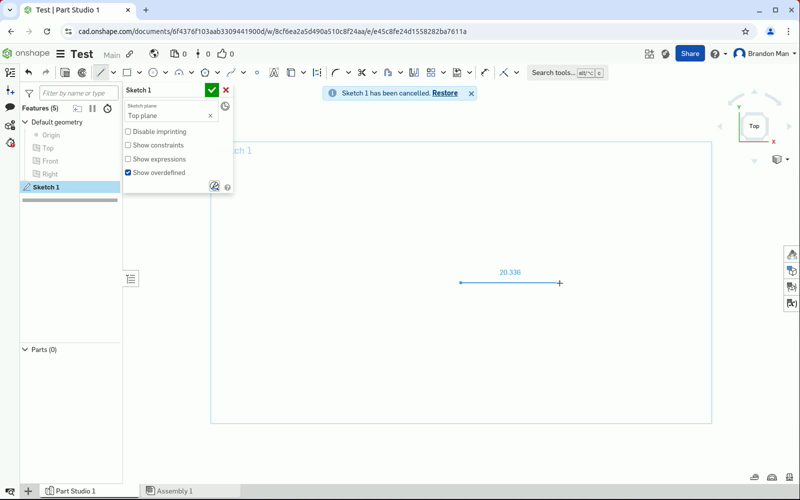
key_down(shift)
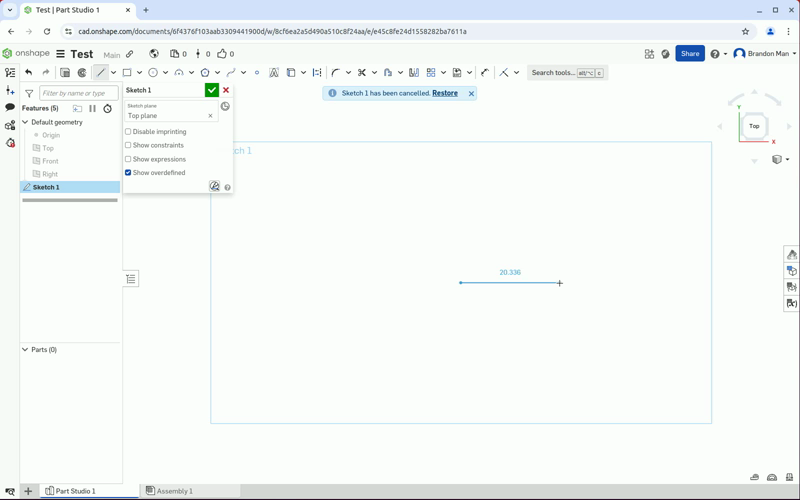
mouse_move(589, 282)
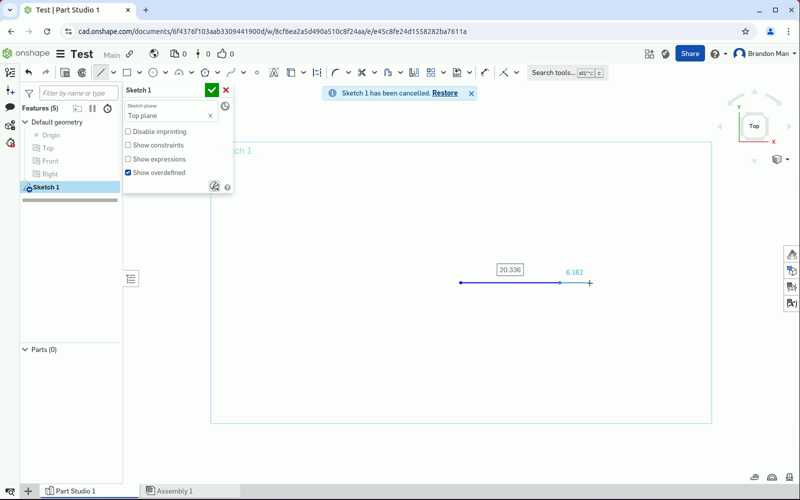
mouse_move(559, 235)
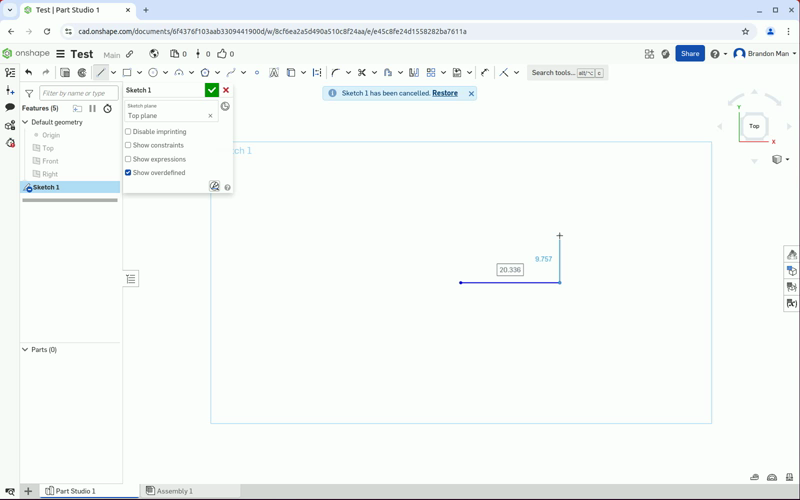
click(559, 235)
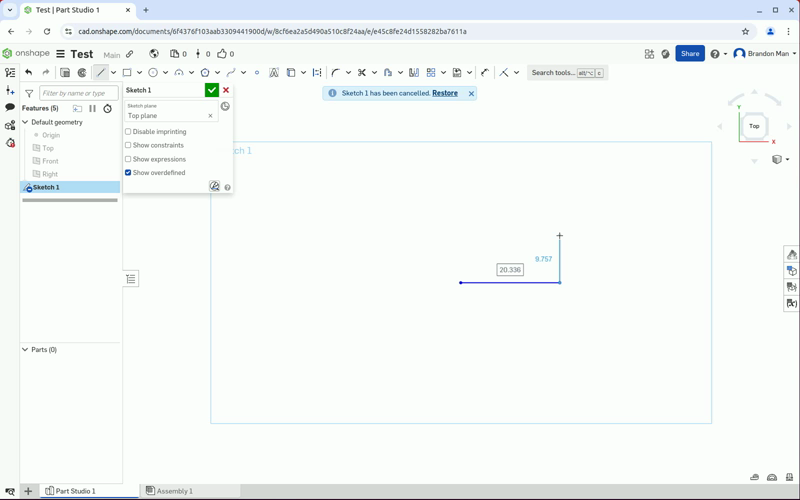
key_up(shift)
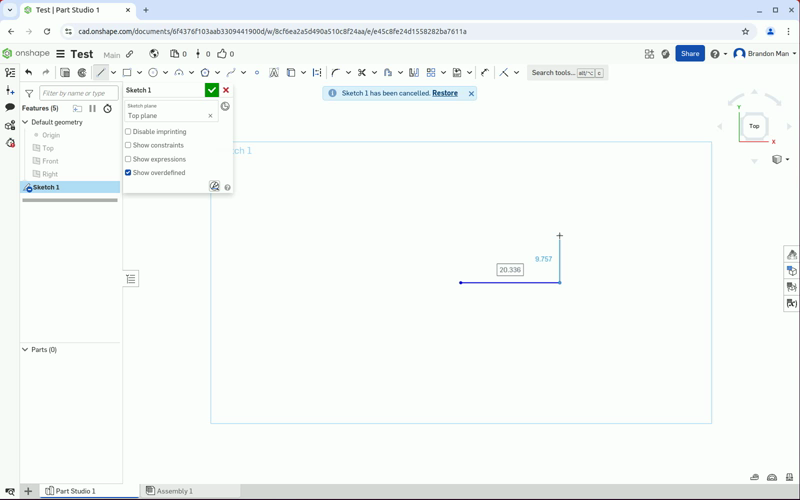
key_down(shift)
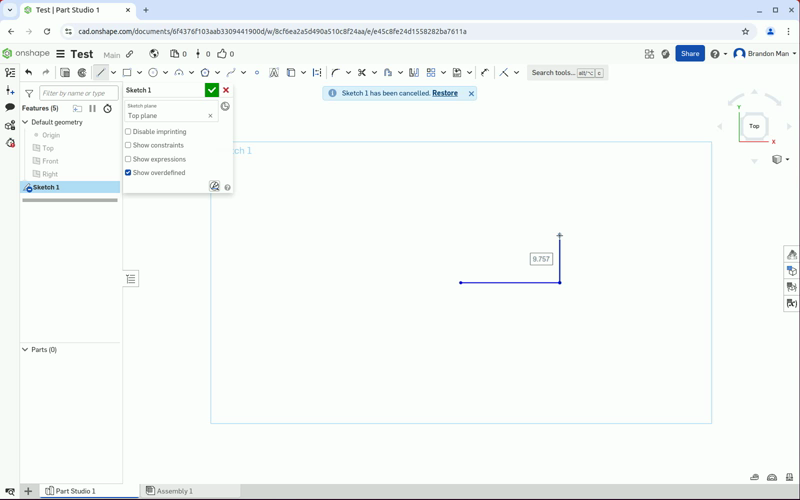
mouse_move(460, 235)
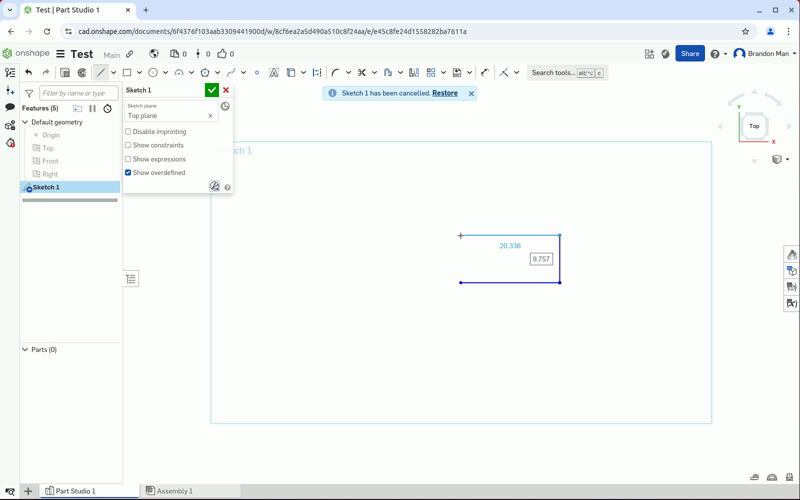
click(460, 235)
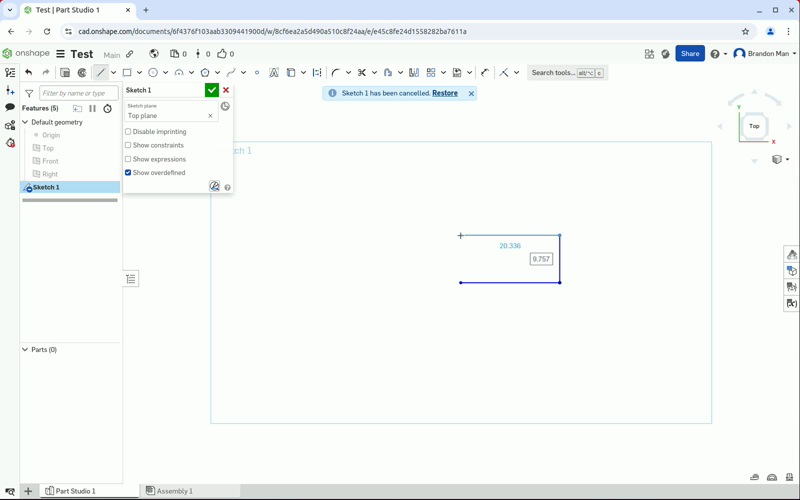
key_up(shift)
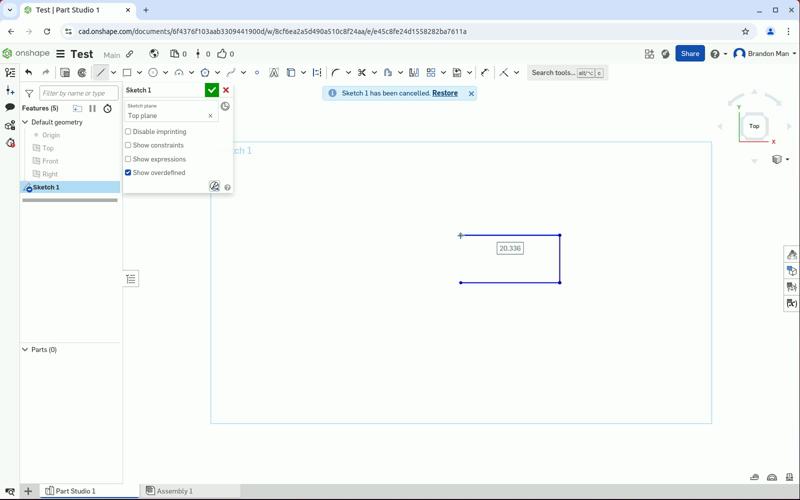
mouse_move(490, 235)
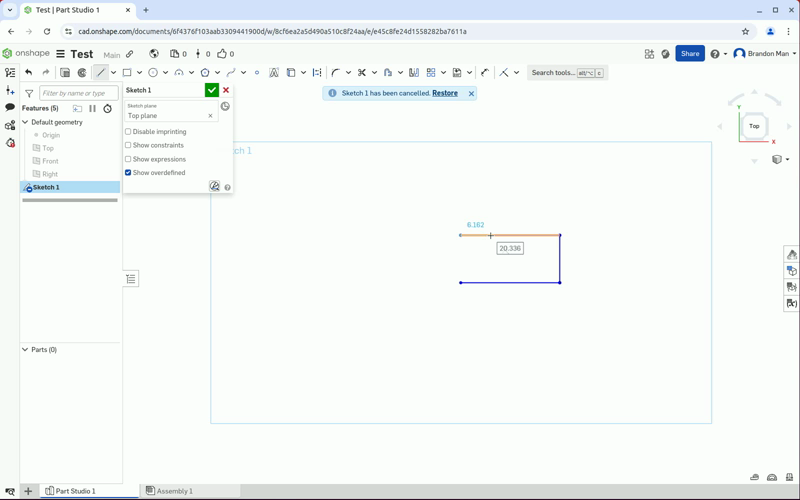
key_down(shift)
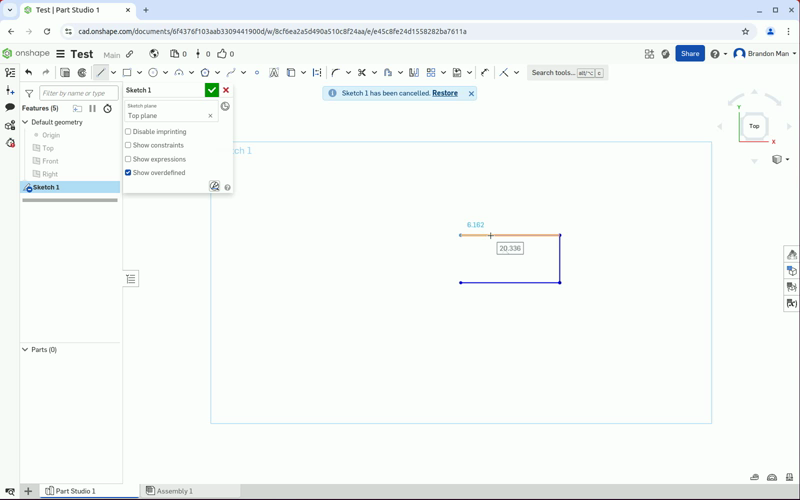
mouse_move(460, 282)
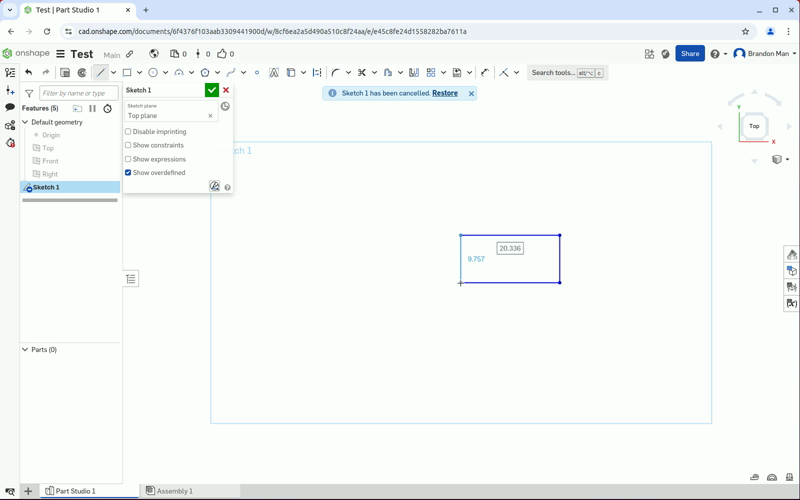
key_up(shift)
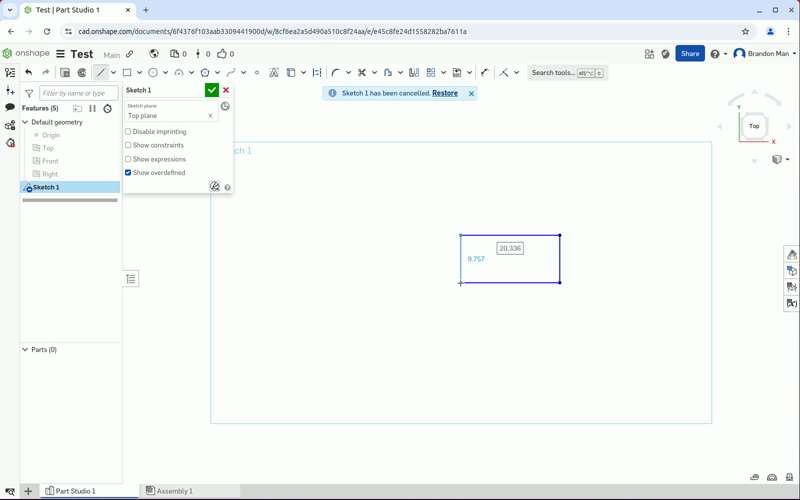
click(460, 282)
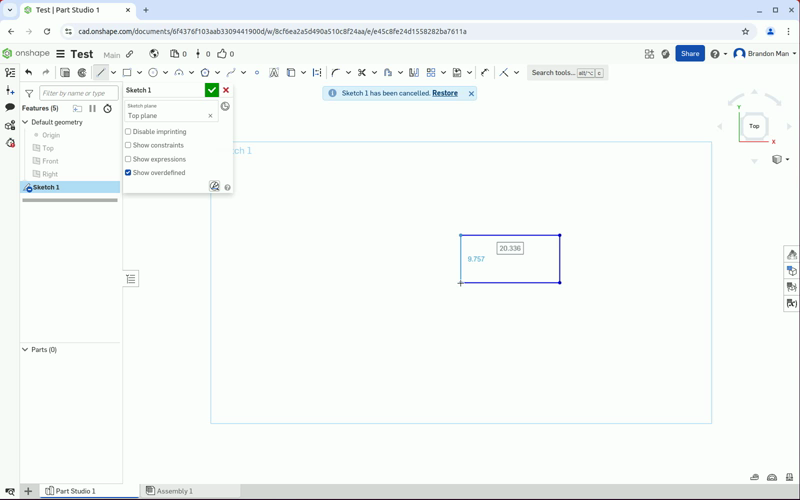
key(esc)
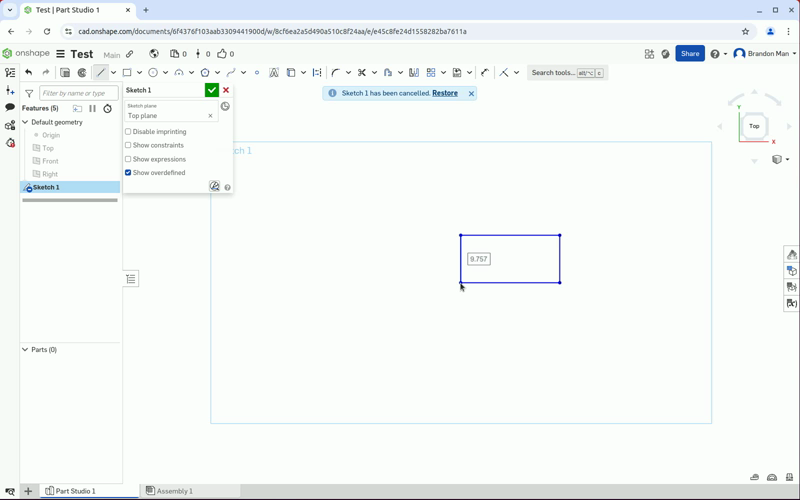
mouse_move(507, 248)
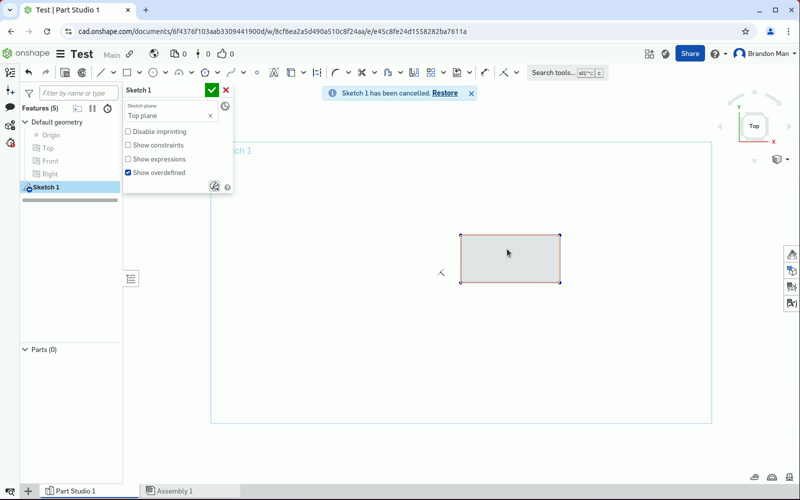
click(507, 248)
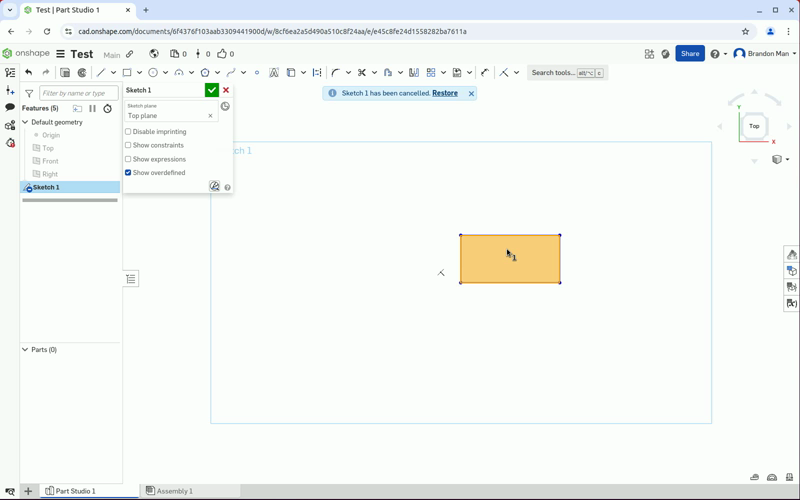
mouse_move(73, 352)
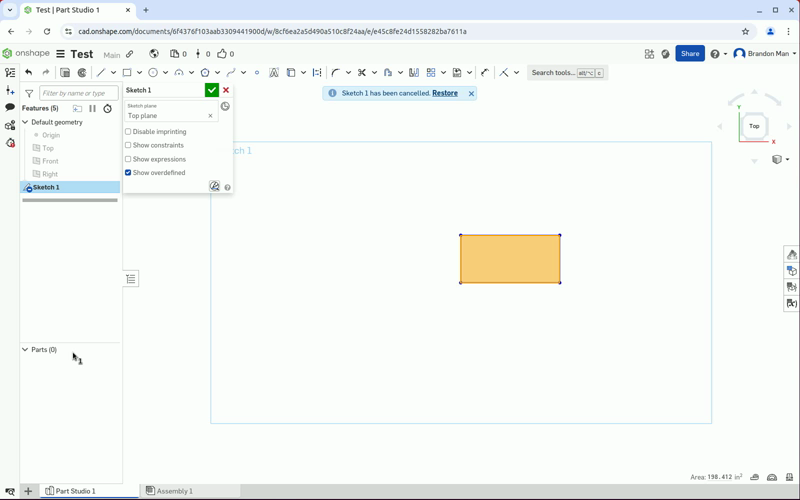
key(shift+y)
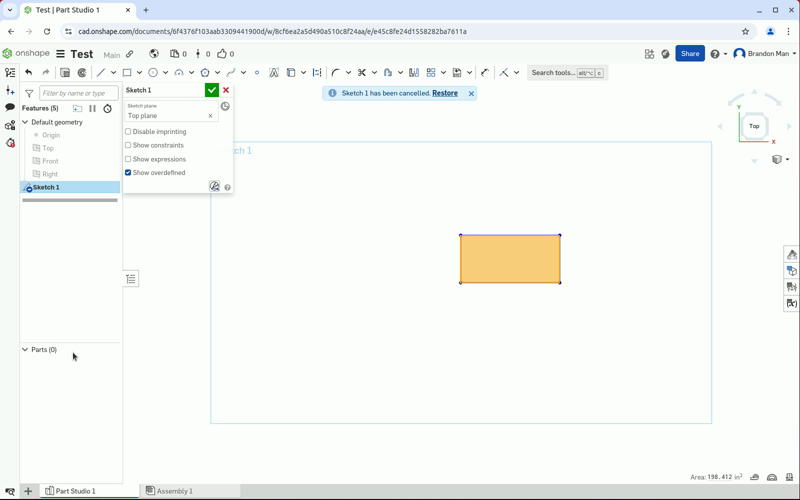
key(shift+e)
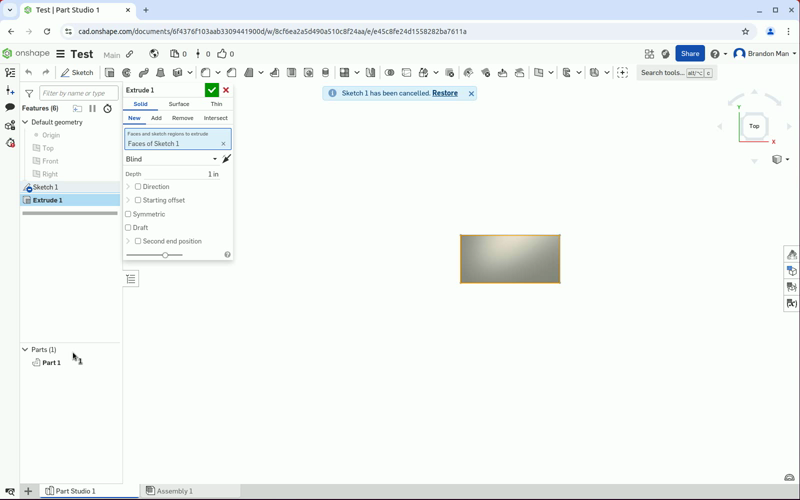
mouse_move(143, 106)
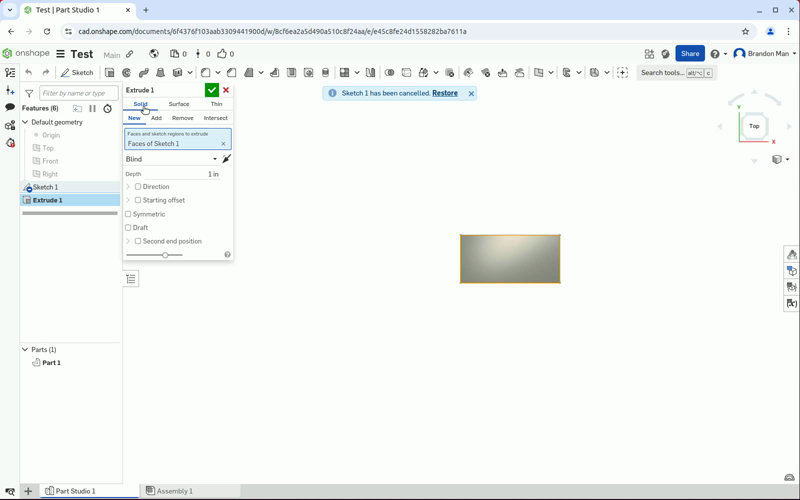
click(143, 106)
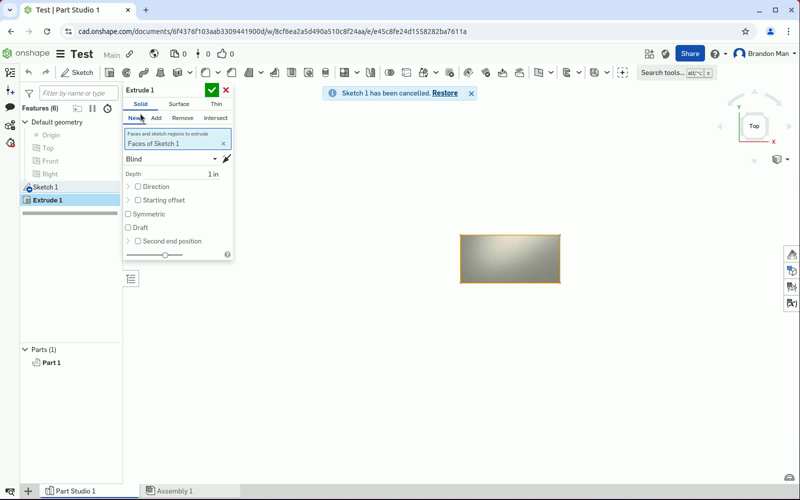
mouse_move(137, 120)
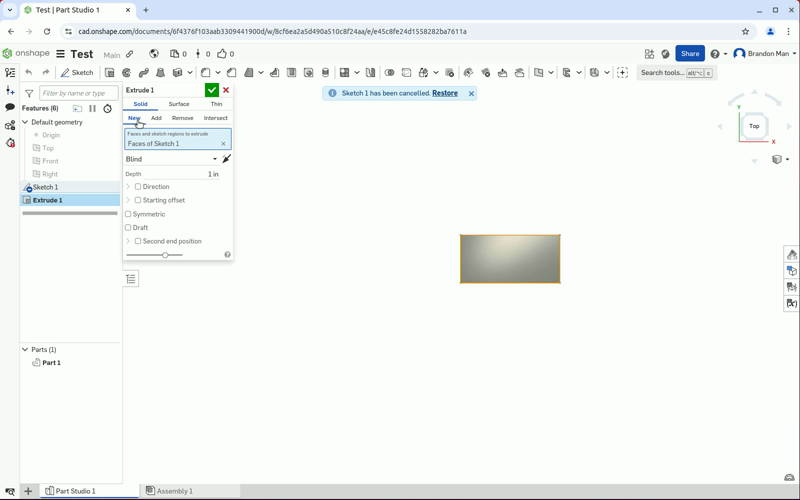
click(137, 120)
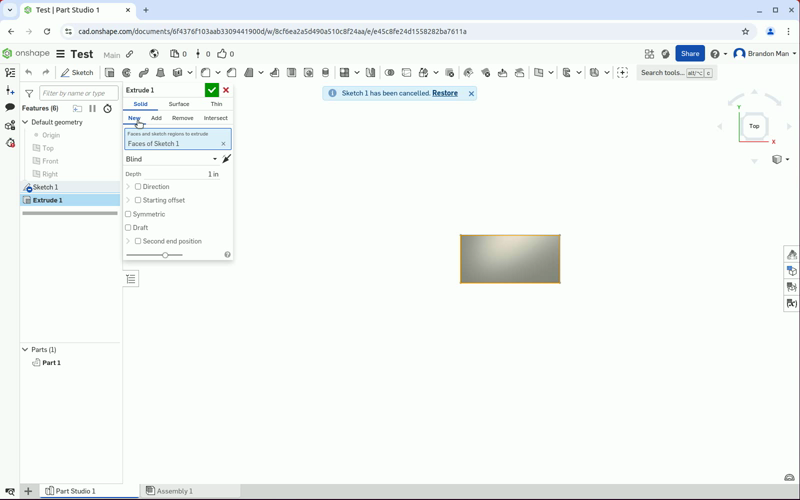
key(tab, 4)
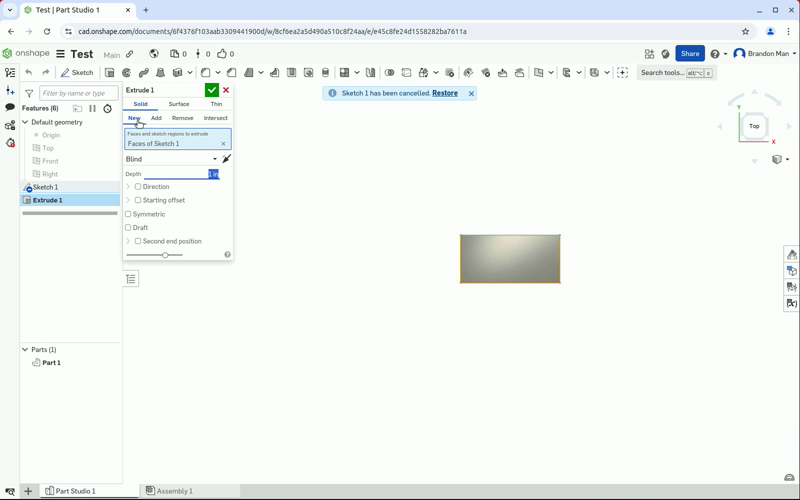
text(23.108)
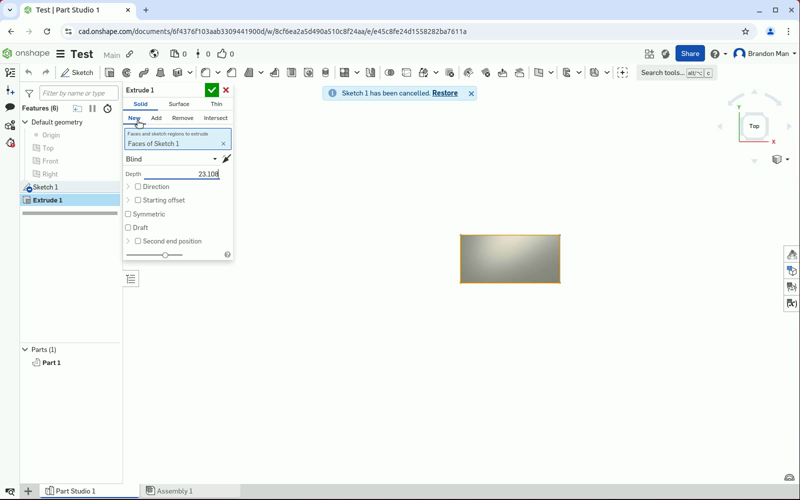
key(enter)
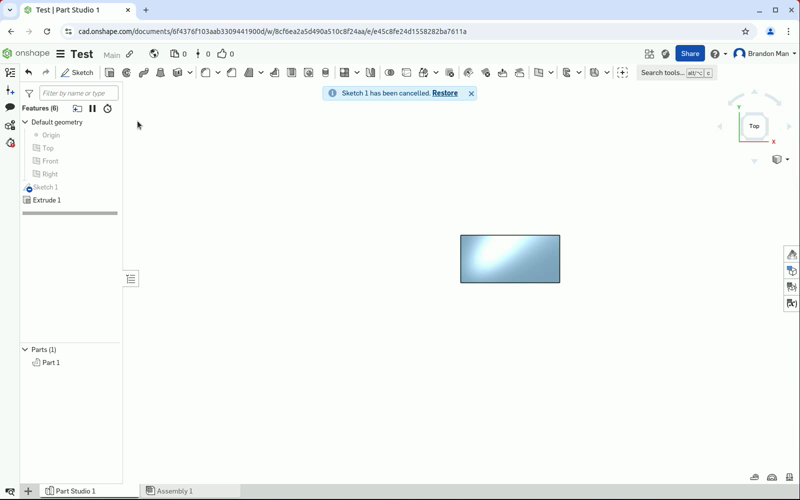
key(shift+h)
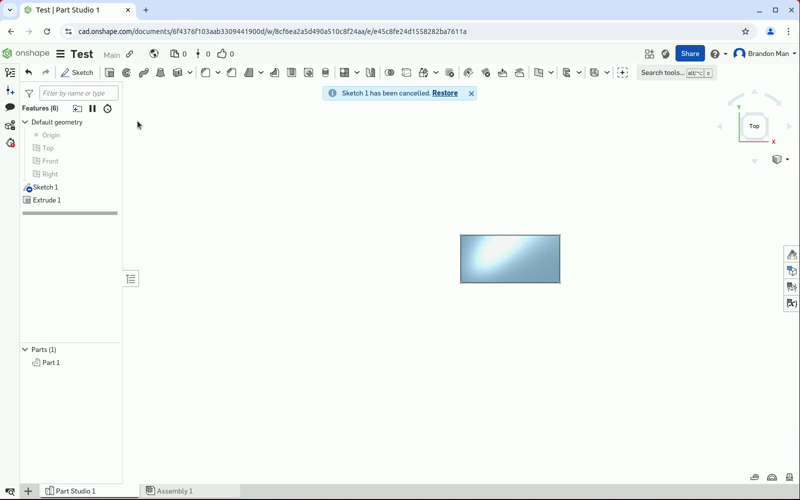
key(shift+h)
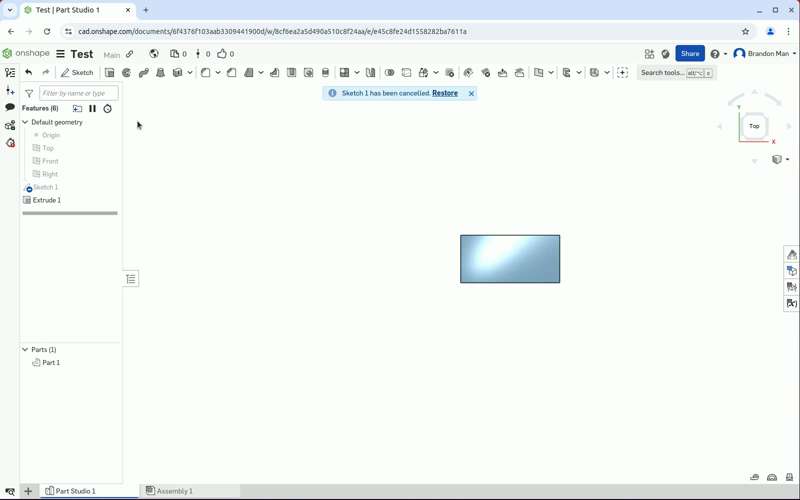
mouse_move(73, 189)
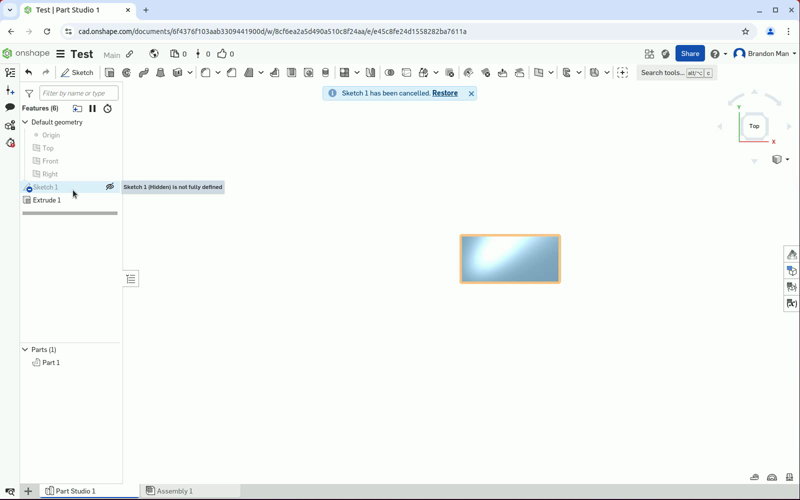
click(73, 189)
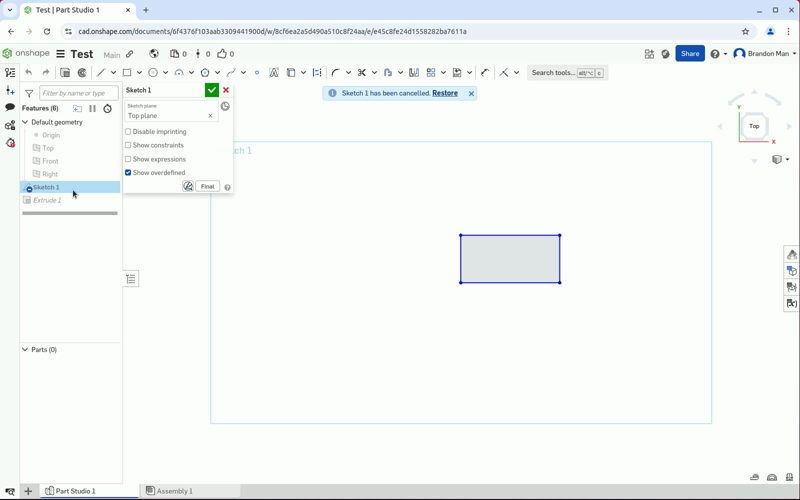
mouse_move(229, 92)
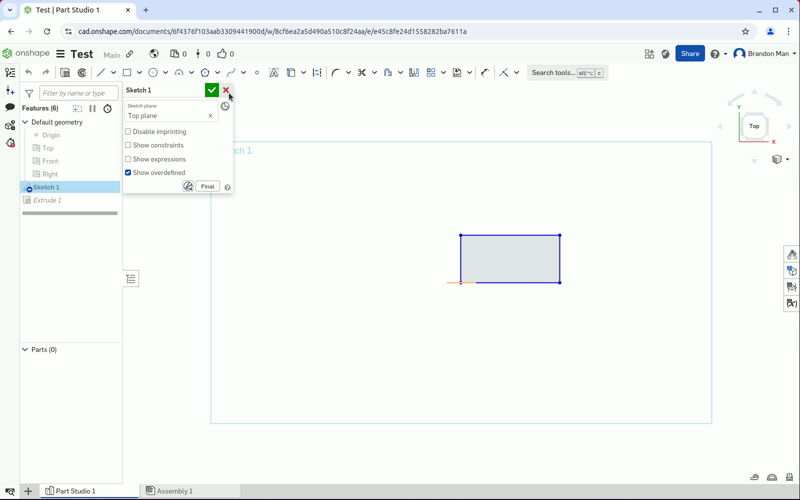
click(229, 92)
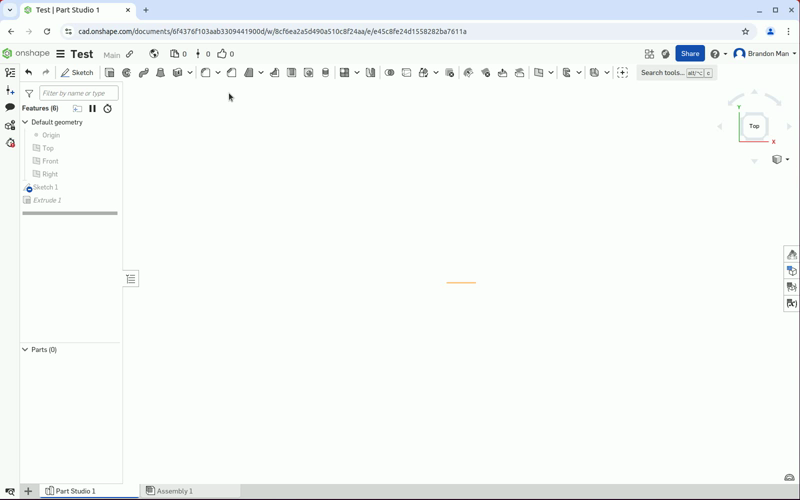
mouse_move(73, 352)
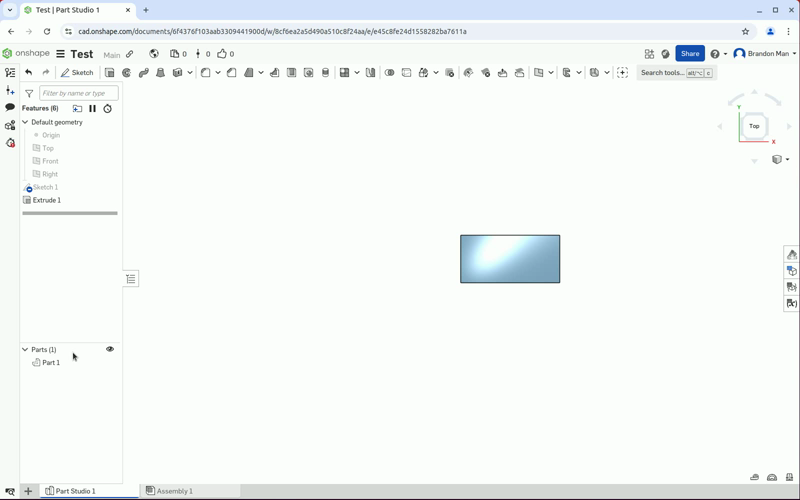
key(y)
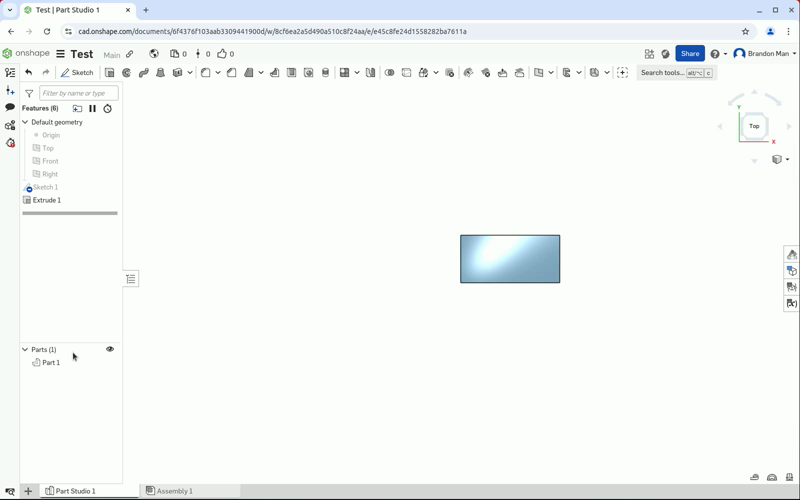
key(shift+p)
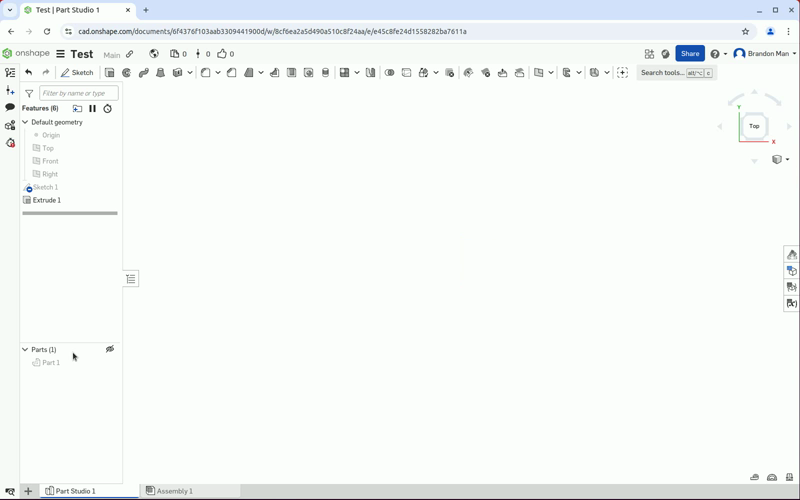
key(space)
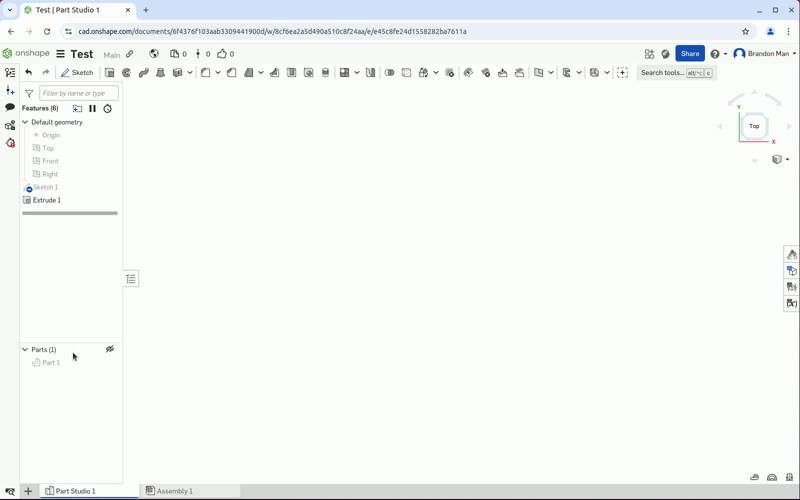
key_down(shift)
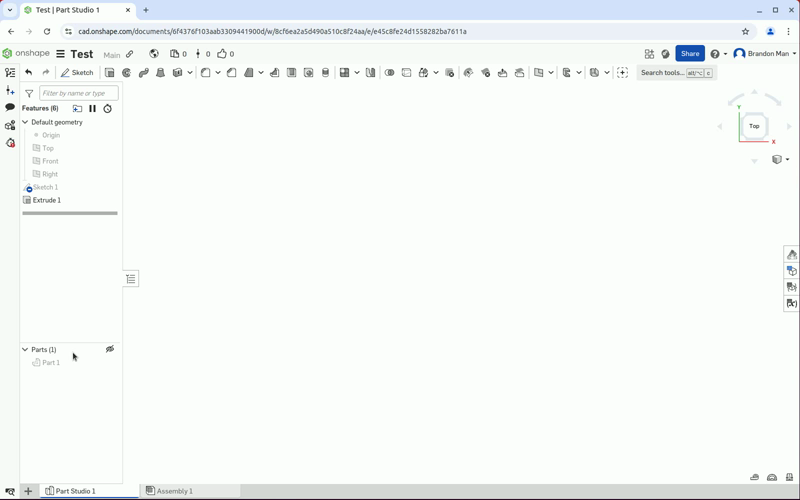
key(up)
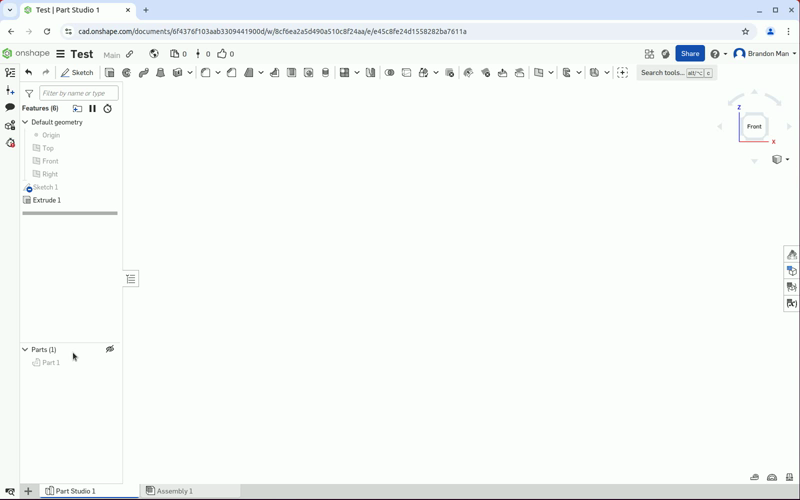
key_up(shift)
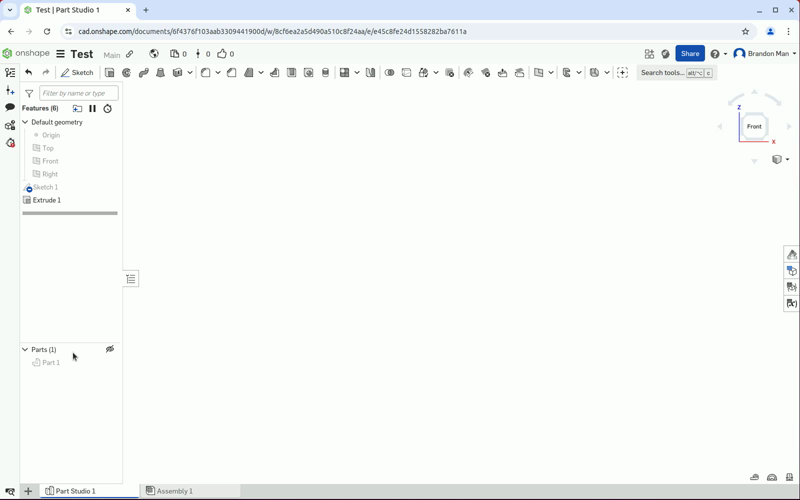
mouse_move(73, 352)
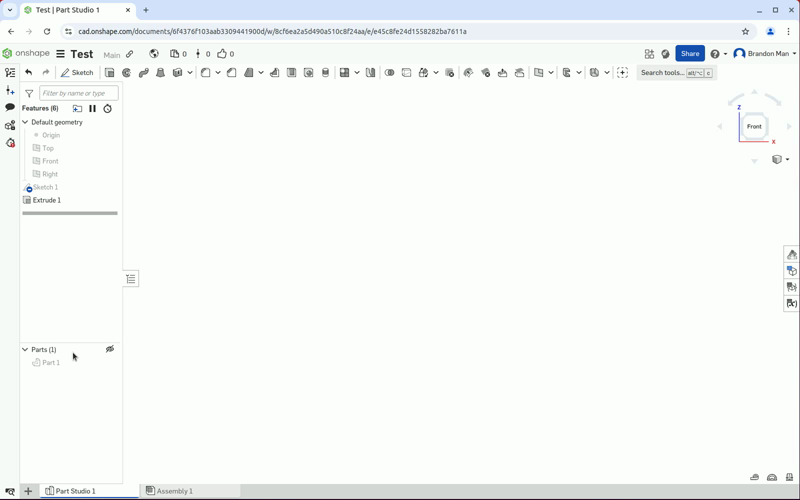
key(shift+y)
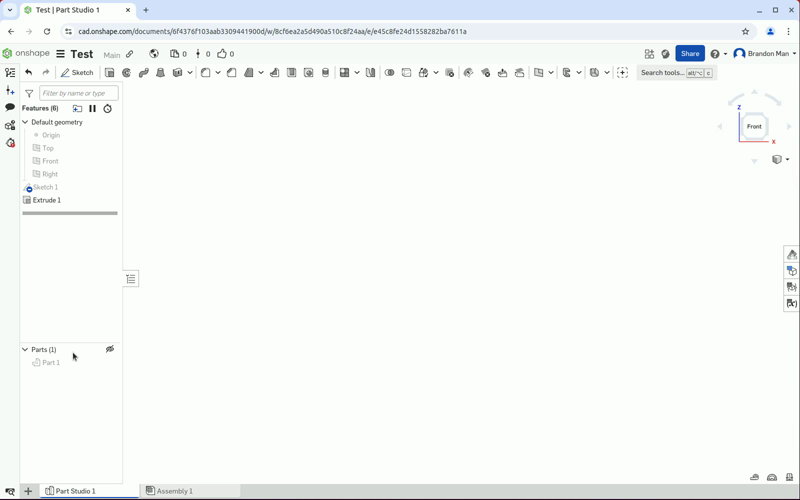
key(shift+s)
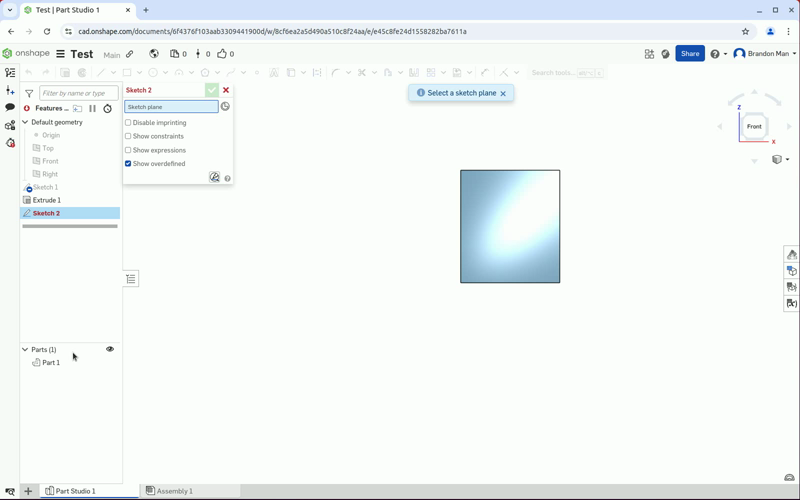
mouse_move(73, 163)
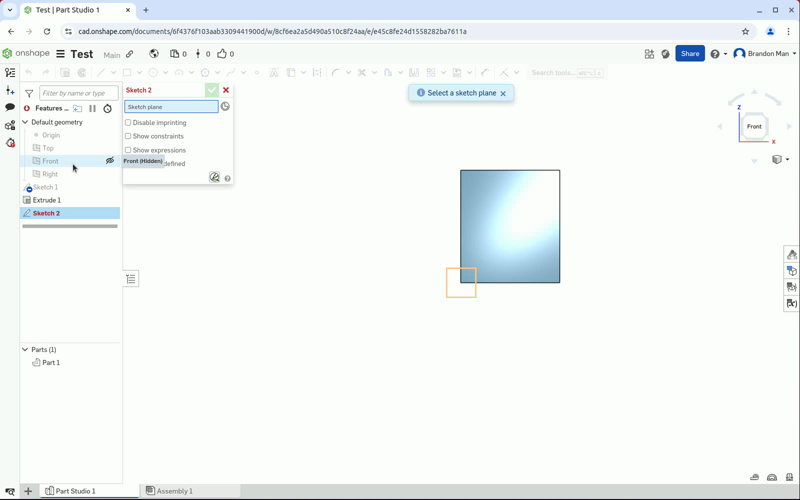
click(73, 163)
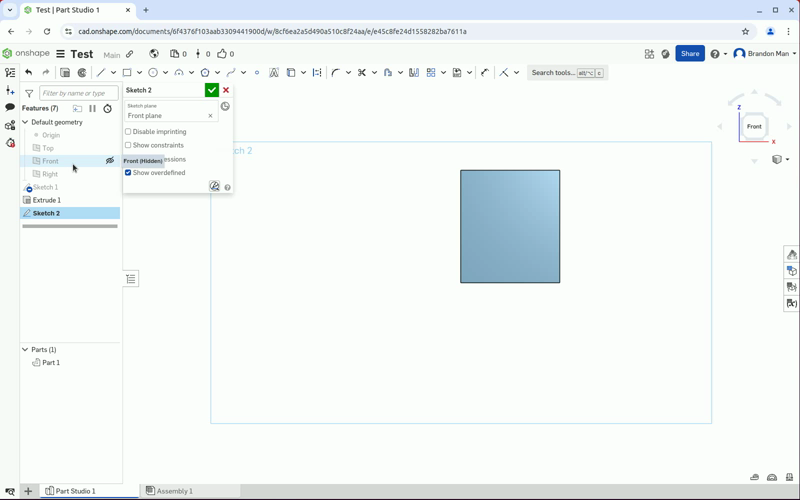
mouse_move(73, 352)
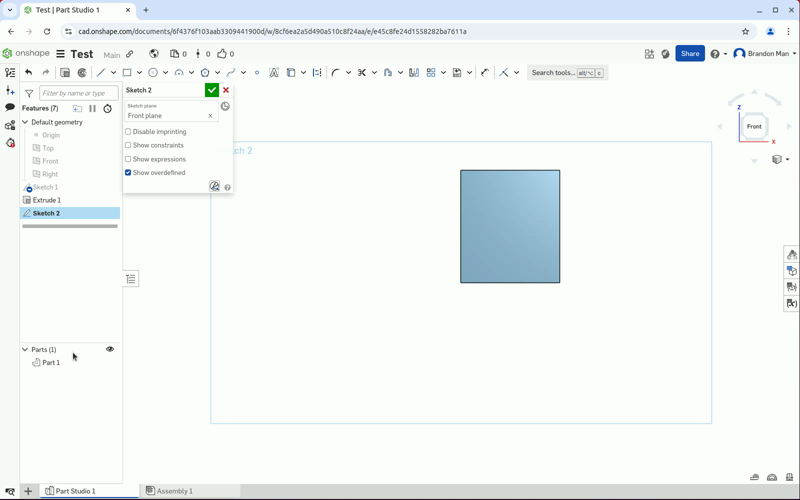
key(y)
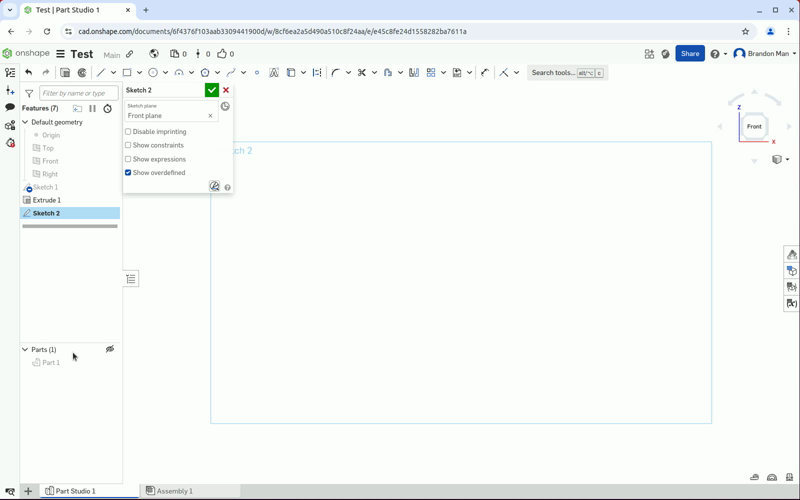
key(l)
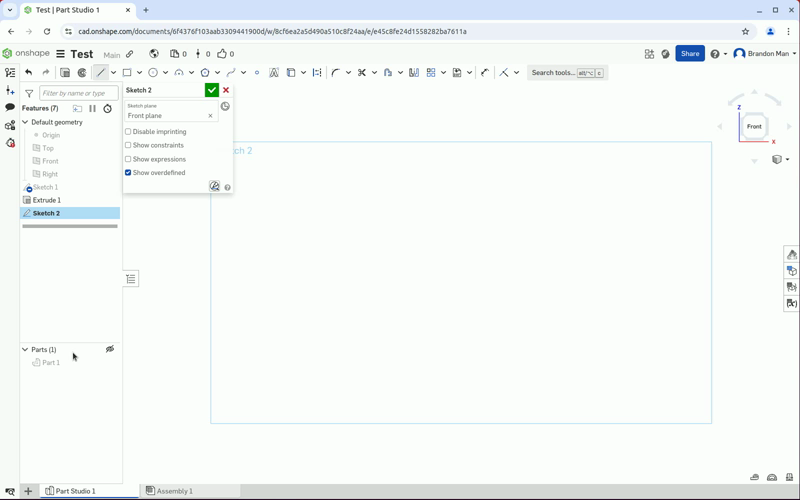
key_down(shift)
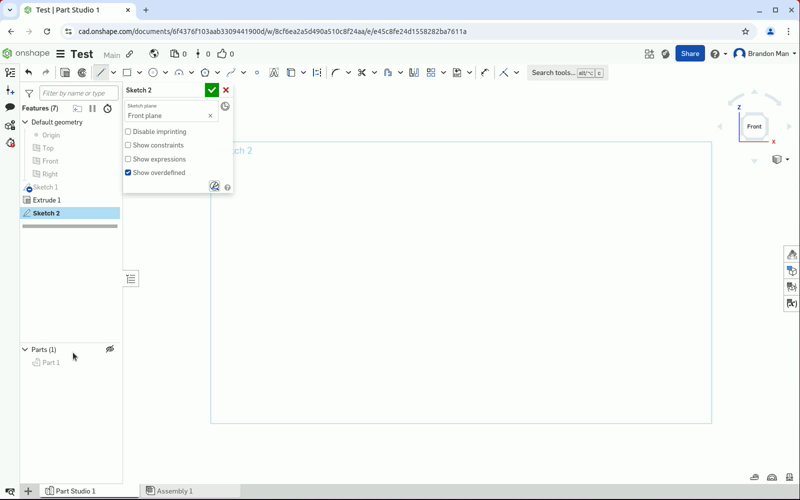
mouse_move(463, 280)
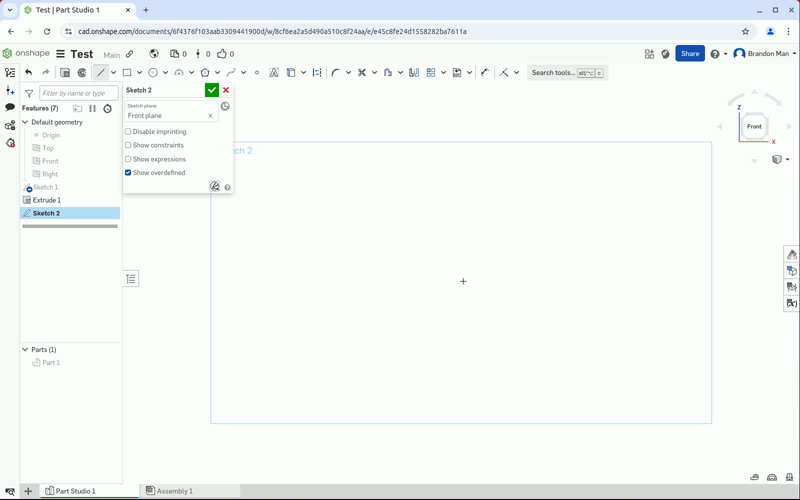
click(463, 280)
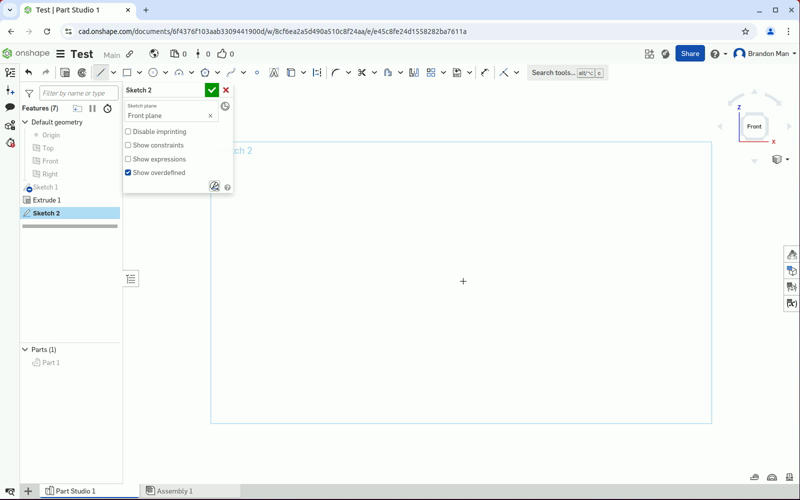
key_up(shift)
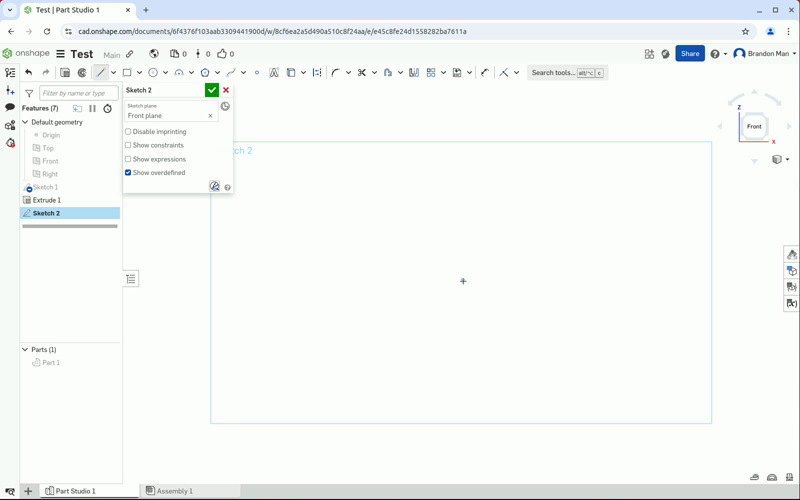
key_down(shift)
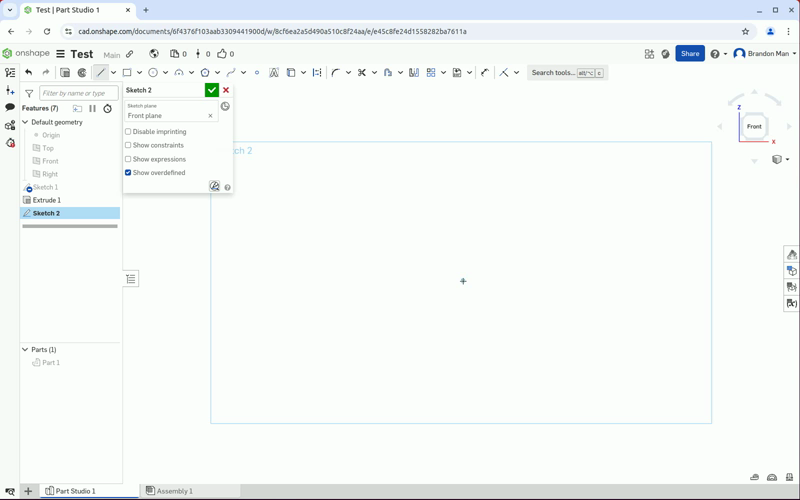
mouse_move(556, 280)
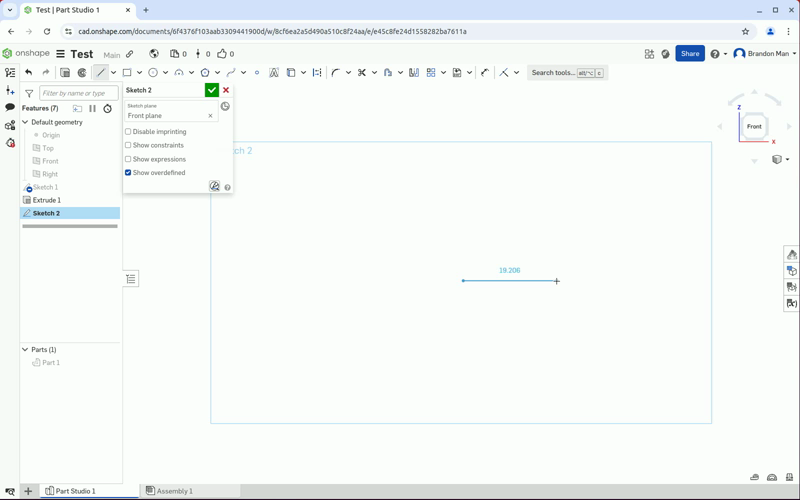
click(556, 280)
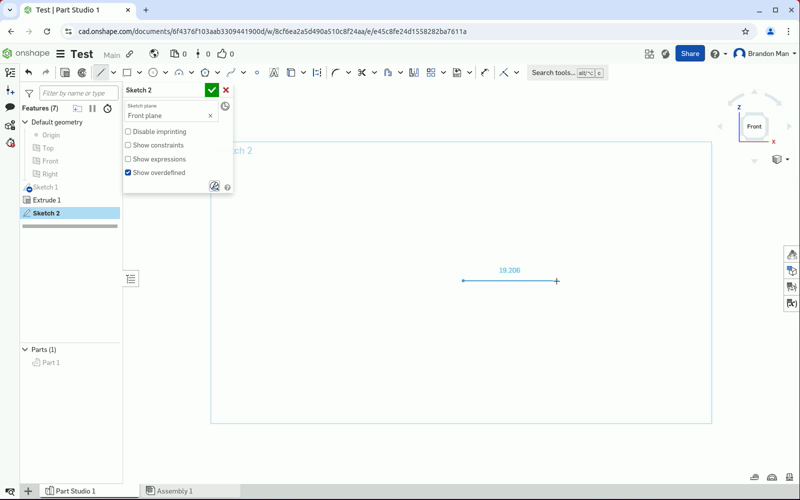
key_up(shift)
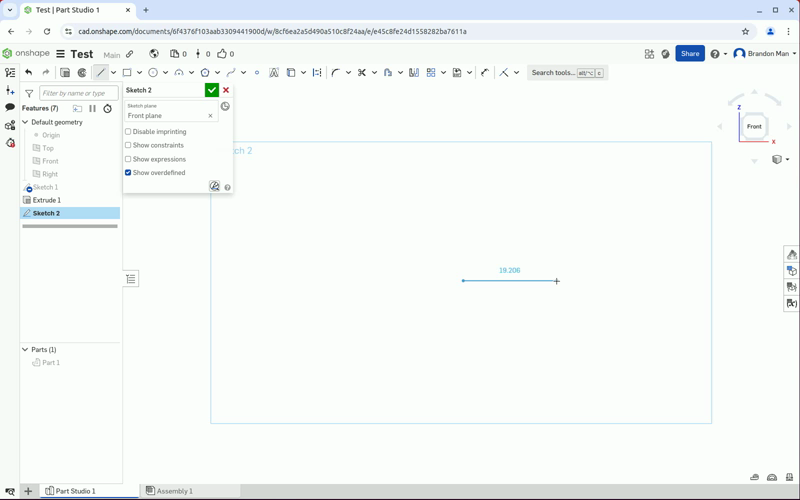
key_down(shift)
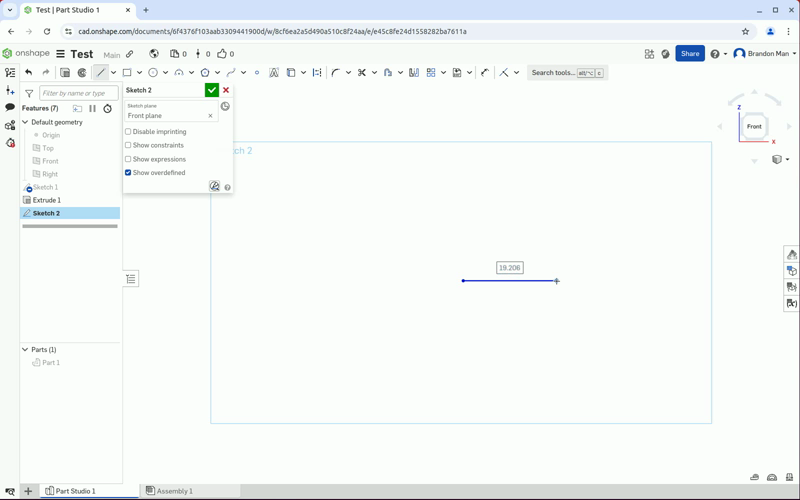
mouse_move(556, 173)
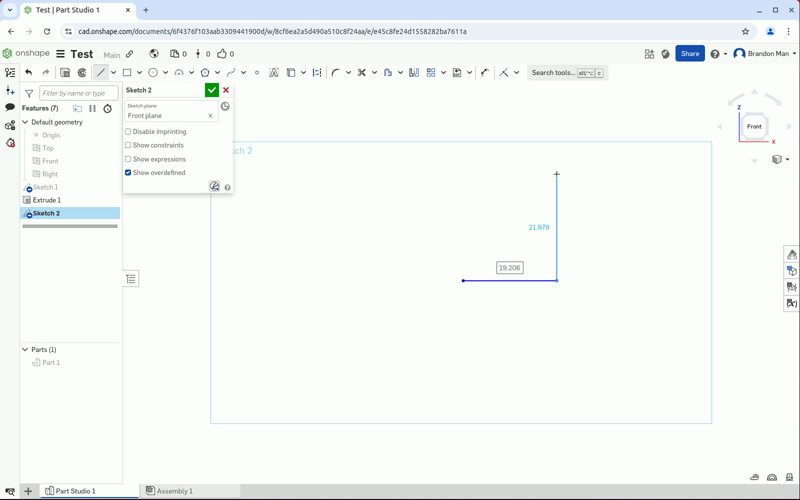
click(556, 173)
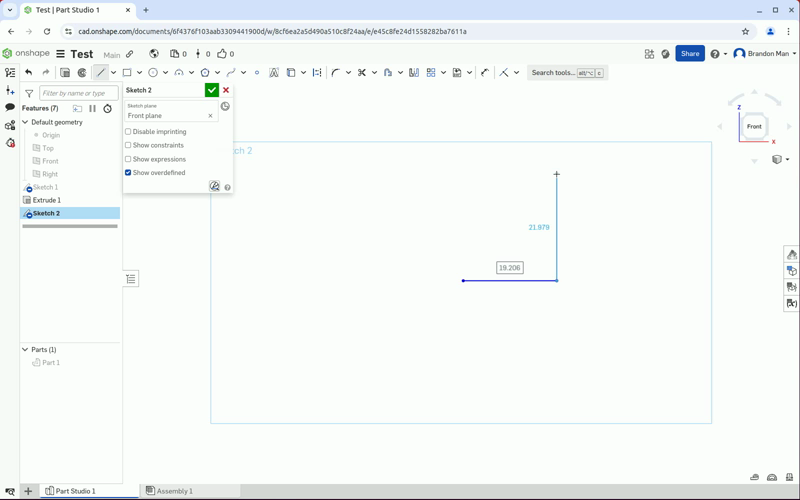
key_up(shift)
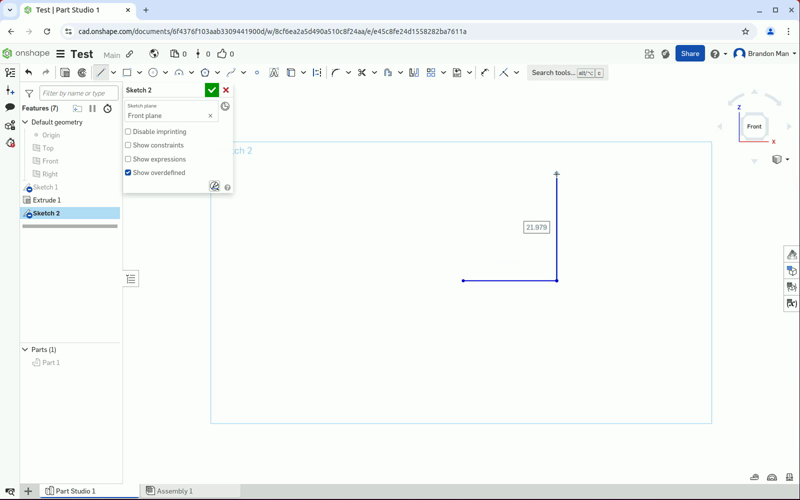
key_down(shift)
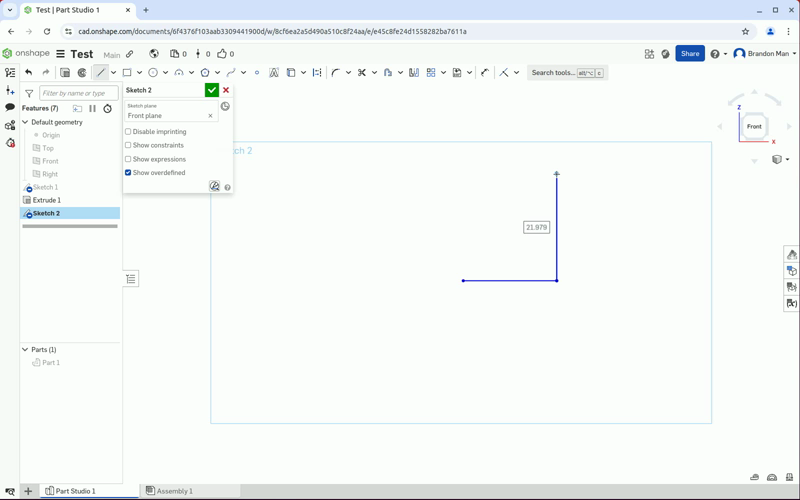
mouse_move(463, 173)
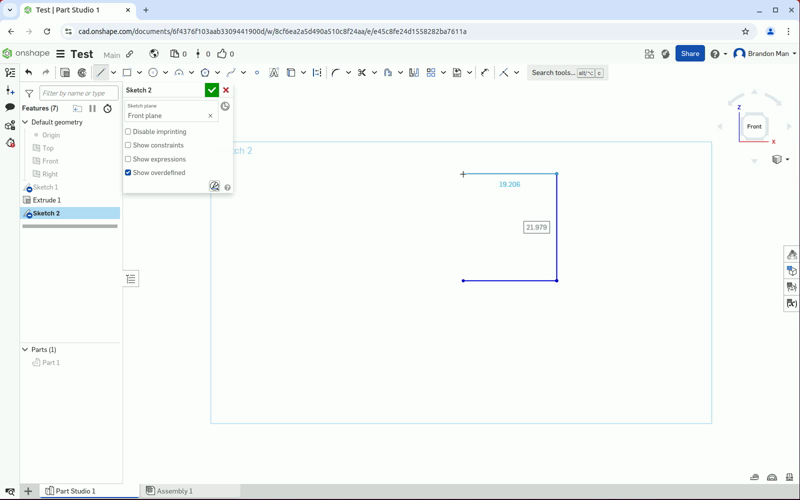
click(463, 173)
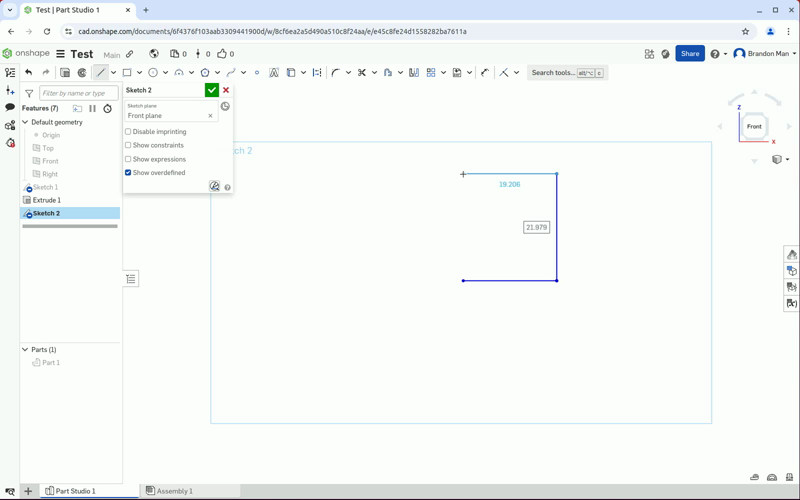
key_up(shift)
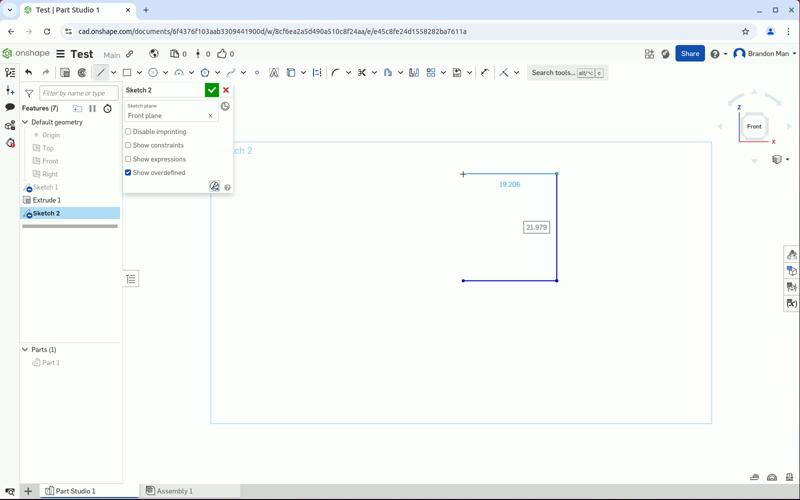
key_down(shift)
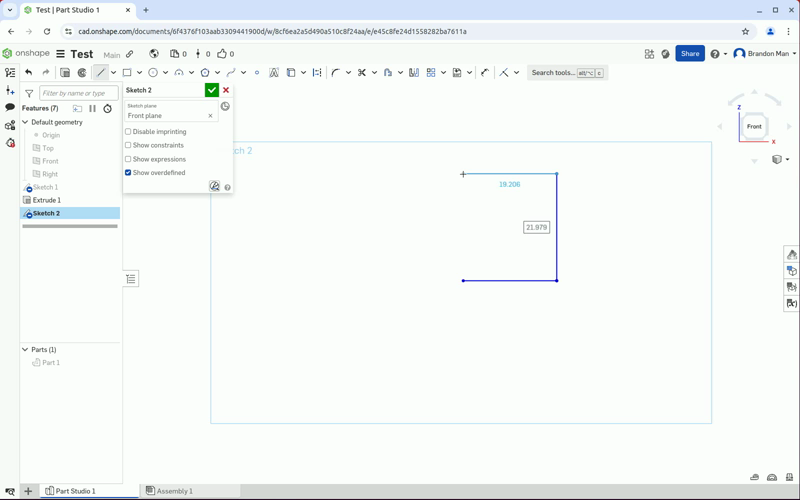
mouse_move(463, 280)
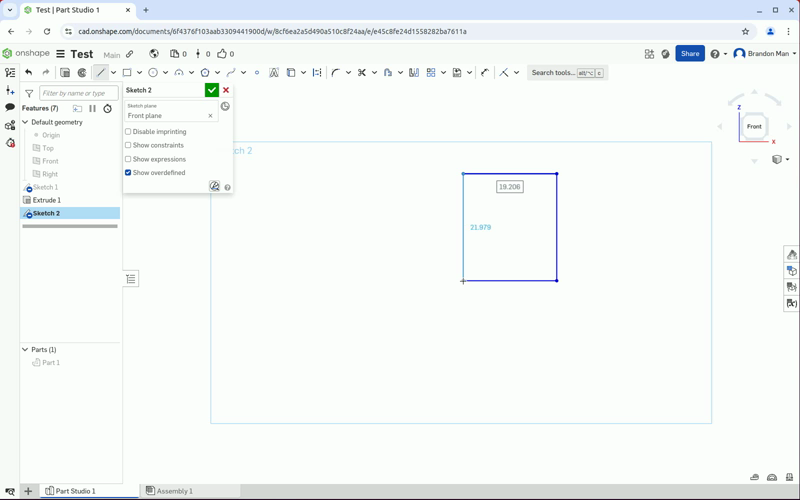
key_up(shift)
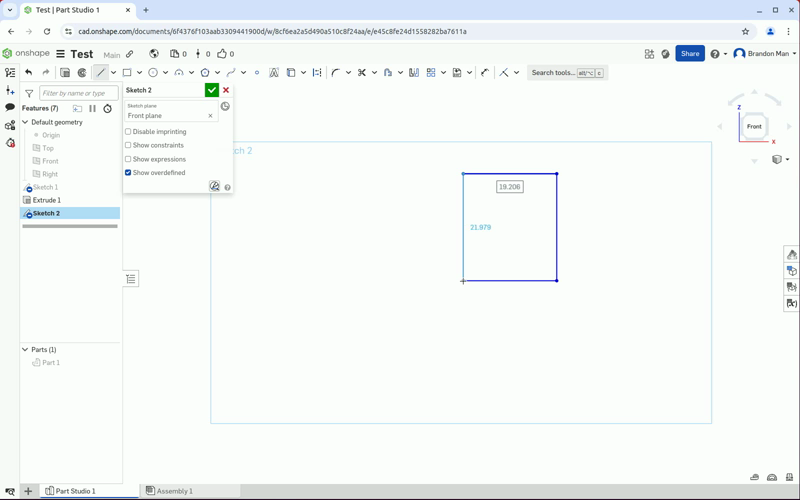
click(463, 280)
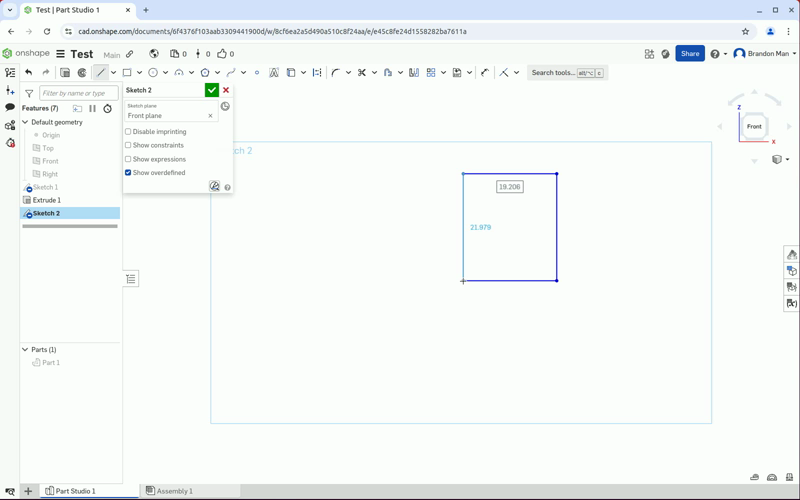
key(esc)
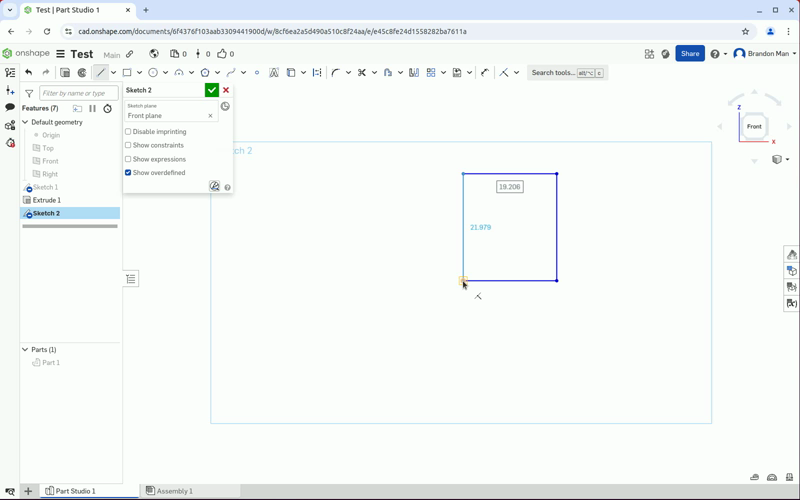
mouse_move(488, 264)
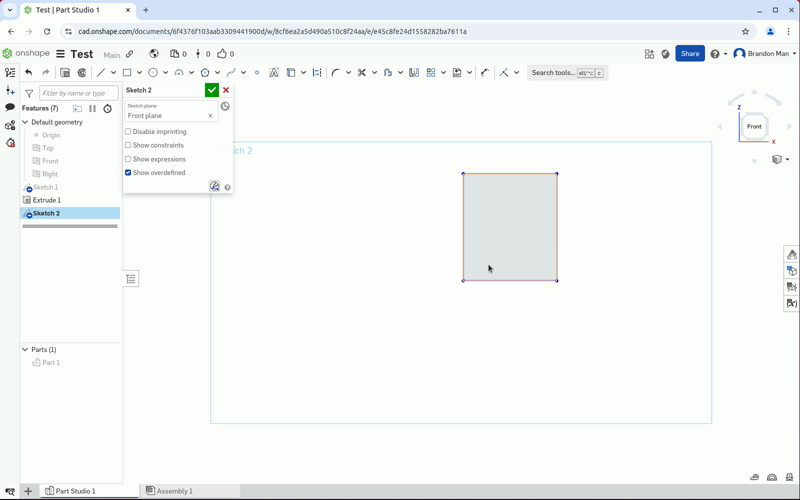
click(488, 264)
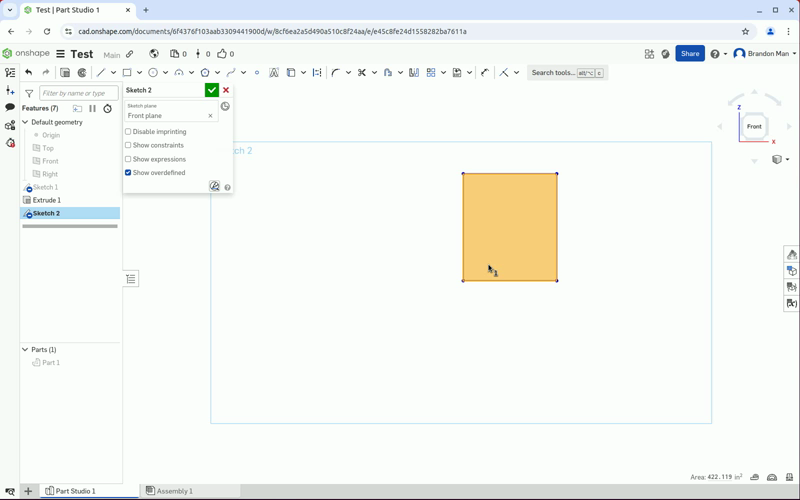
mouse_move(73, 352)
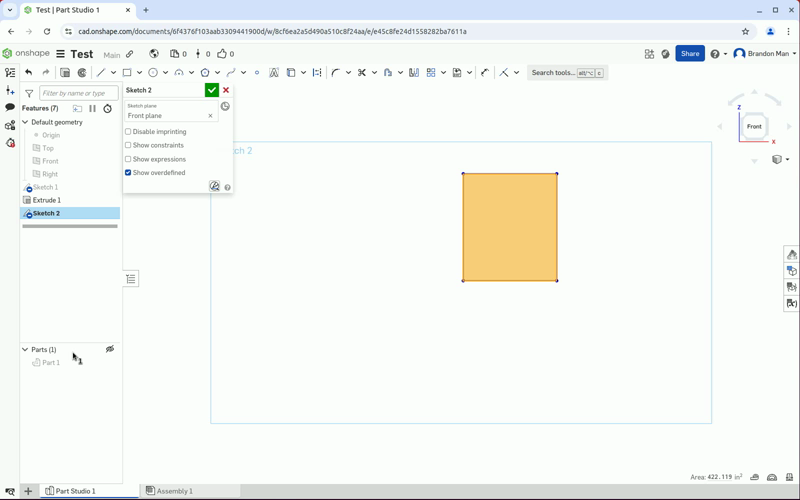
key(shift+y)
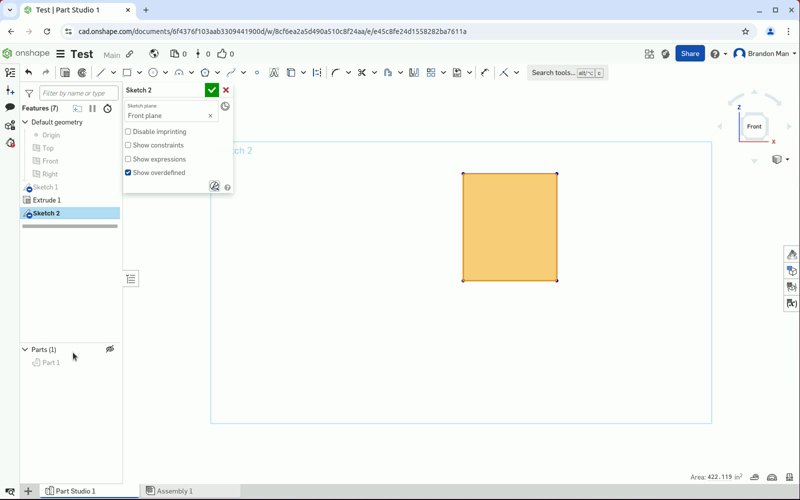
key(shift+e)
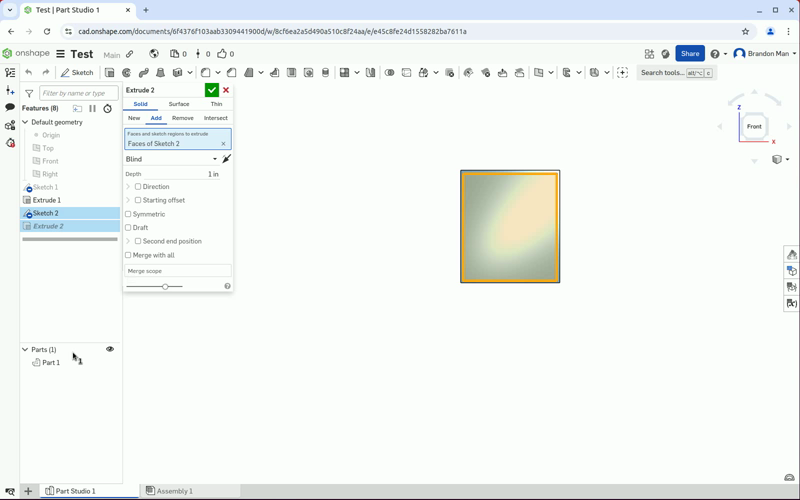
mouse_move(143, 106)
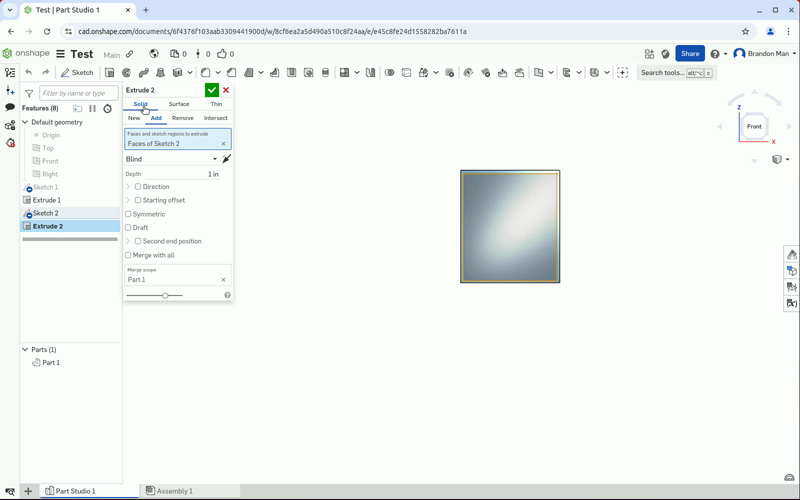
click(143, 106)
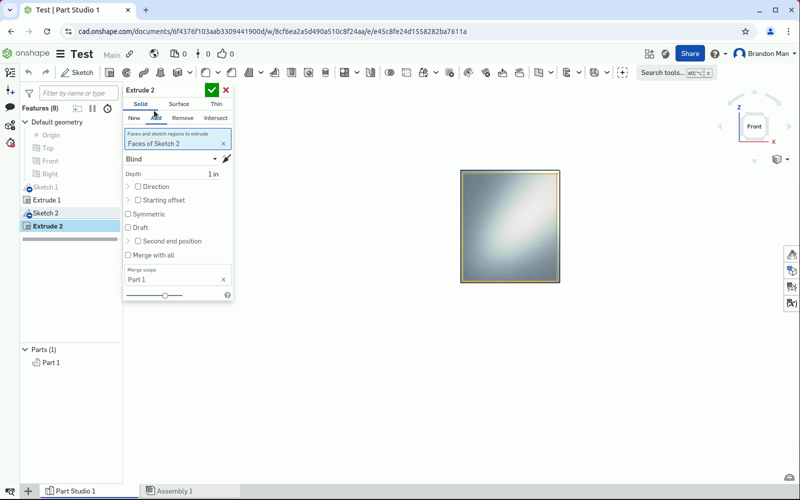
mouse_move(186, 120)
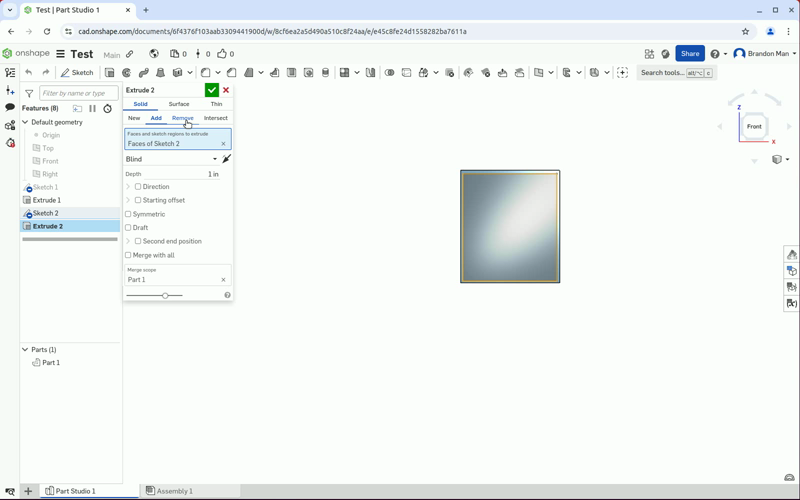
click(186, 120)
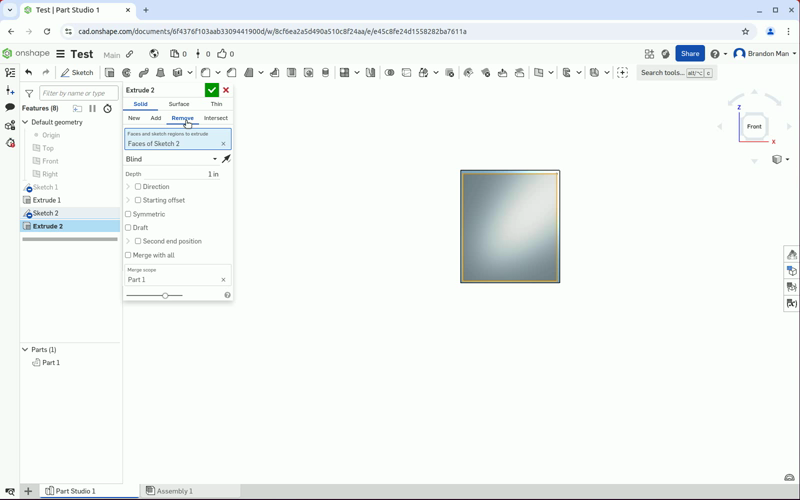
key(tab, 4)
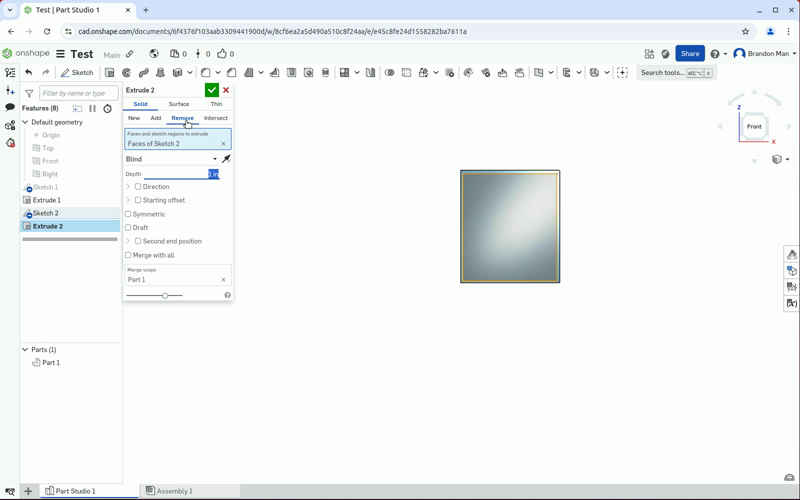
text(0.963)
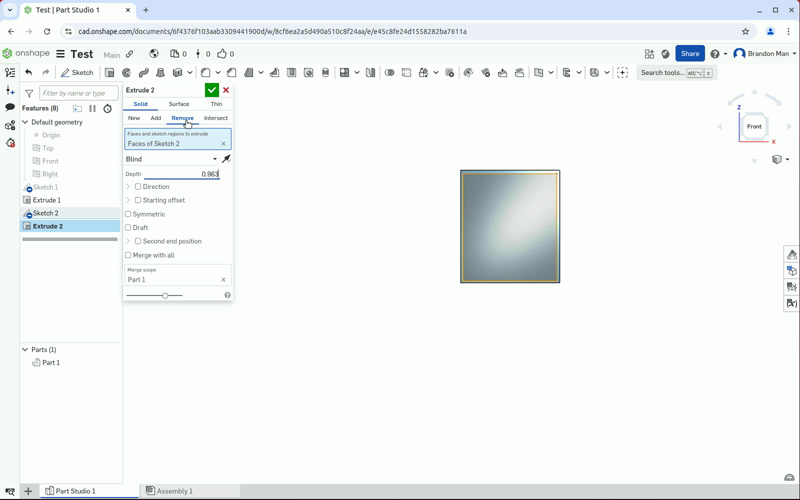
key(tab, 6)
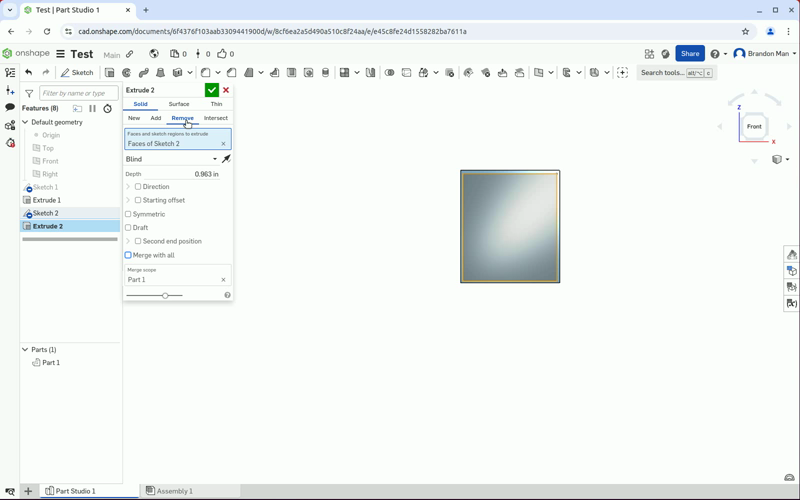
key(space)
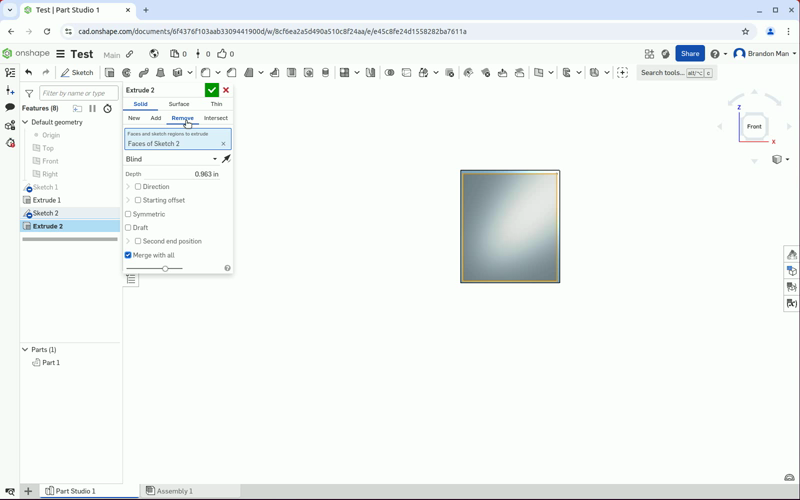
key(enter)
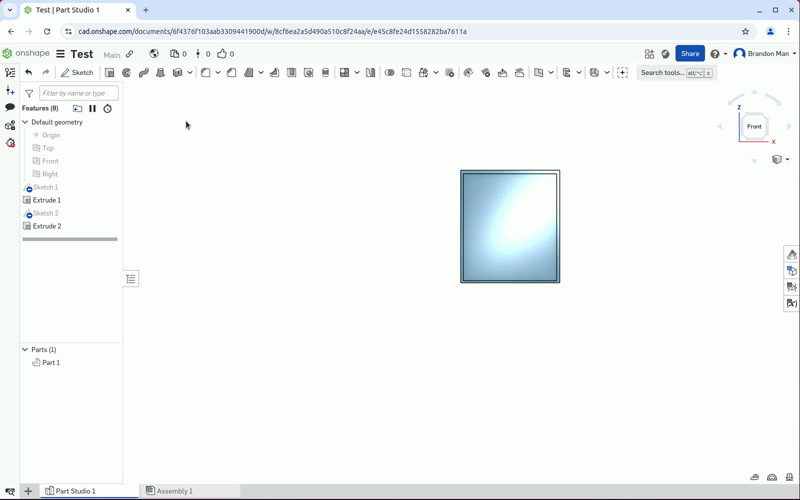
key(shift+h)
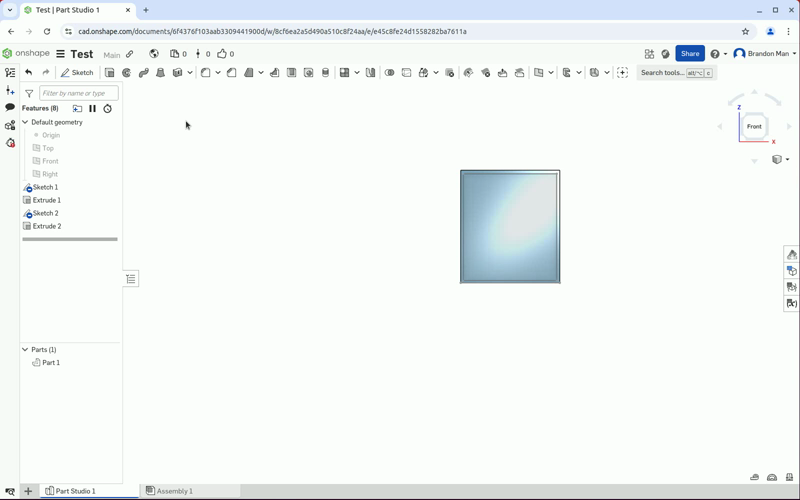
key(shift+h)
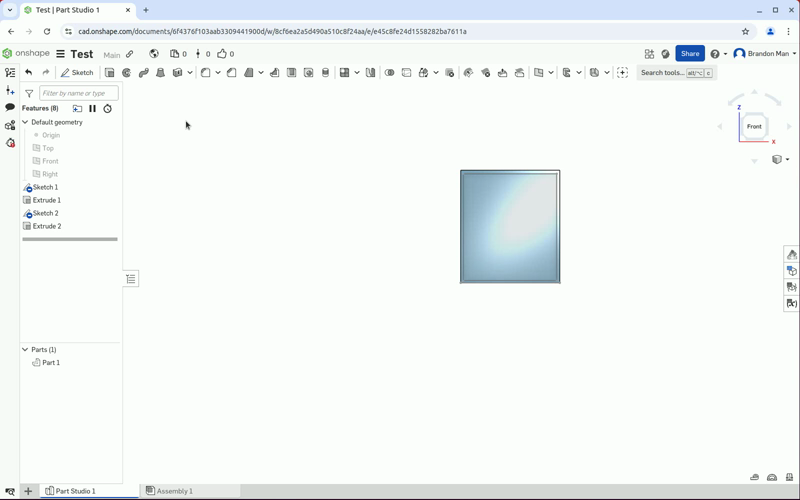
key(shift+7)
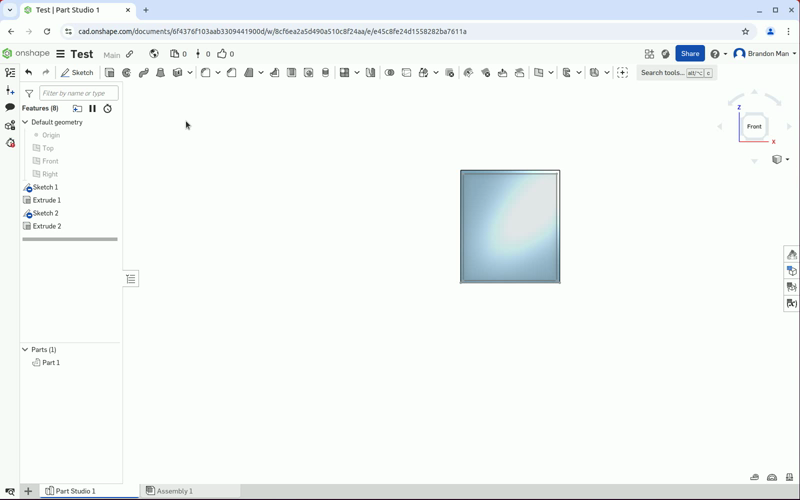
key(left, 2)
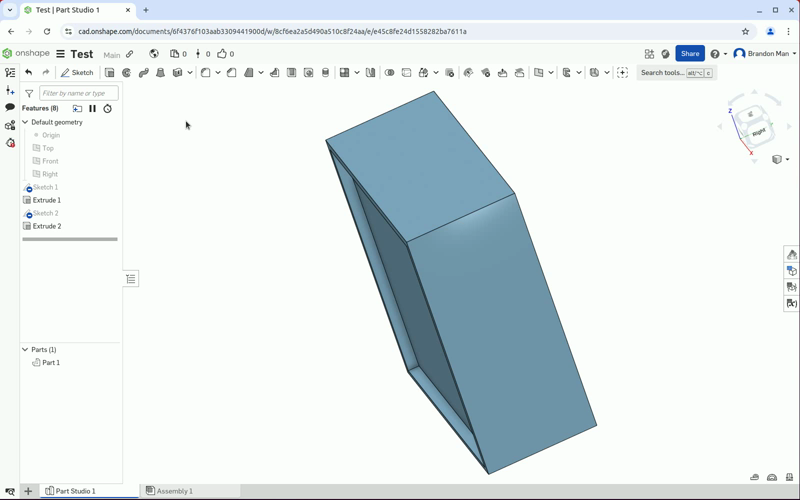
key(down, 2)
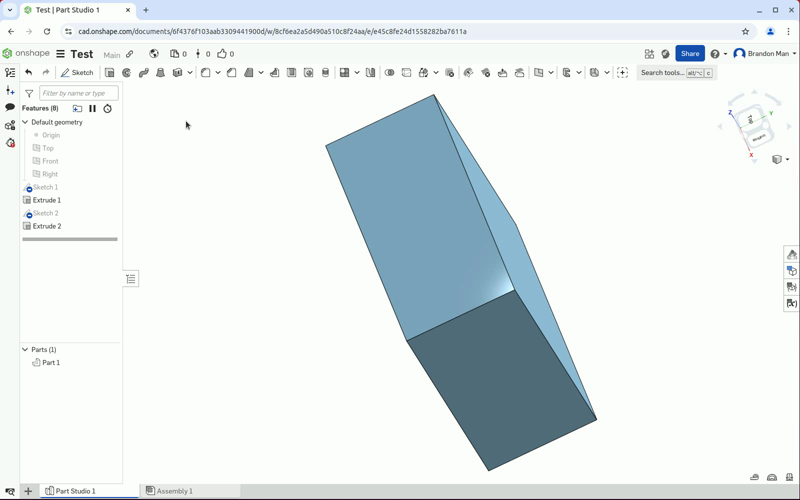
key(up, 2)
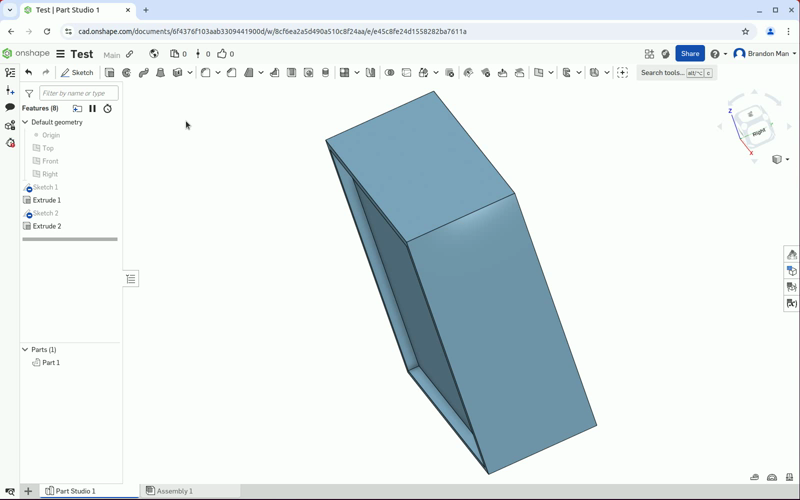
key(right, 2)
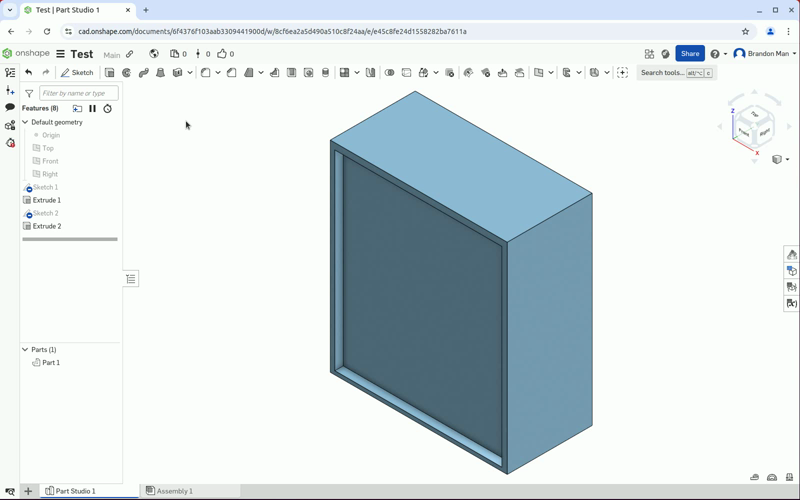
mouse_move(73, 189)
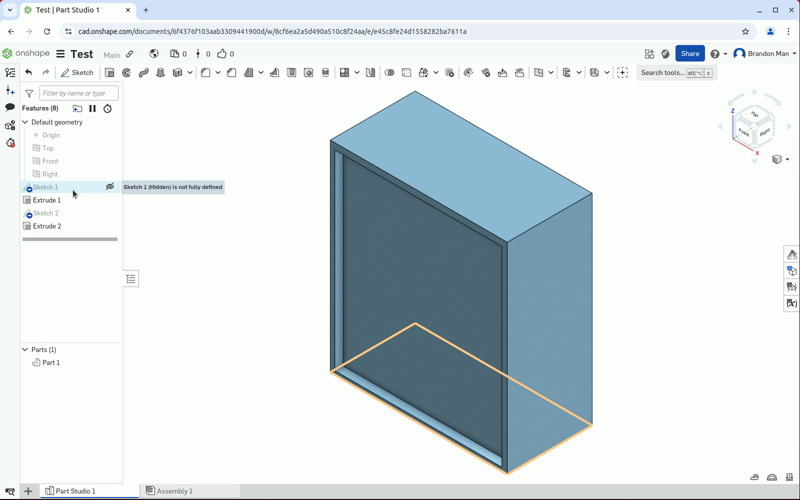
click(73, 189)